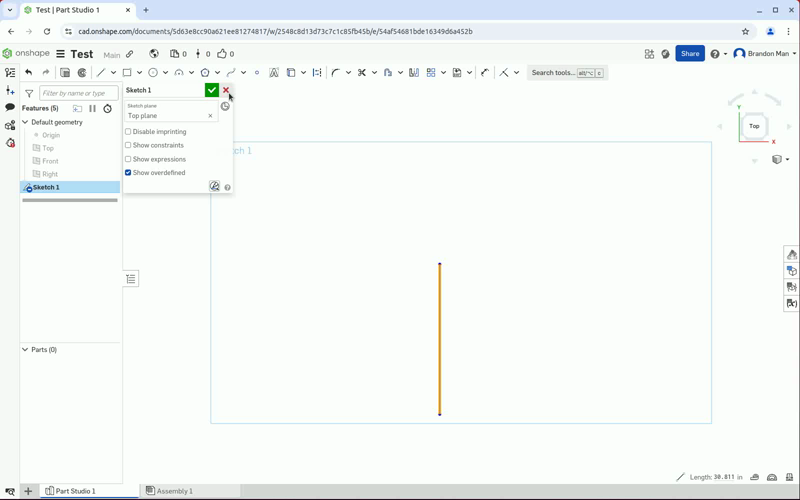
key(shift+h)
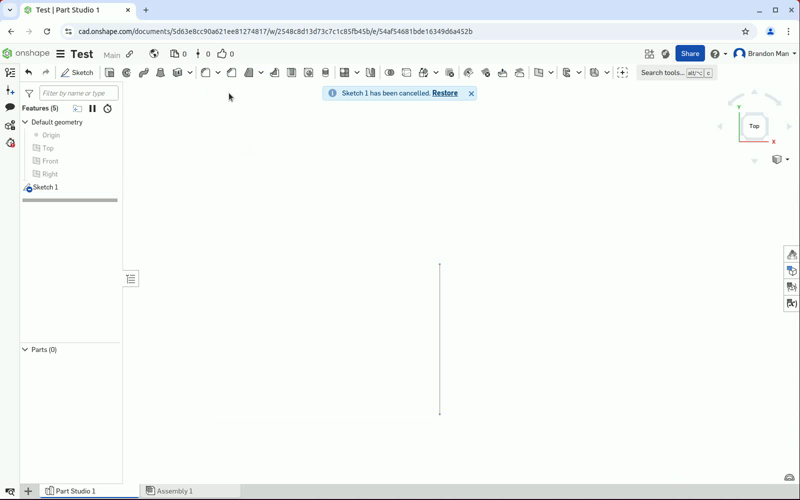
key(shift+s)
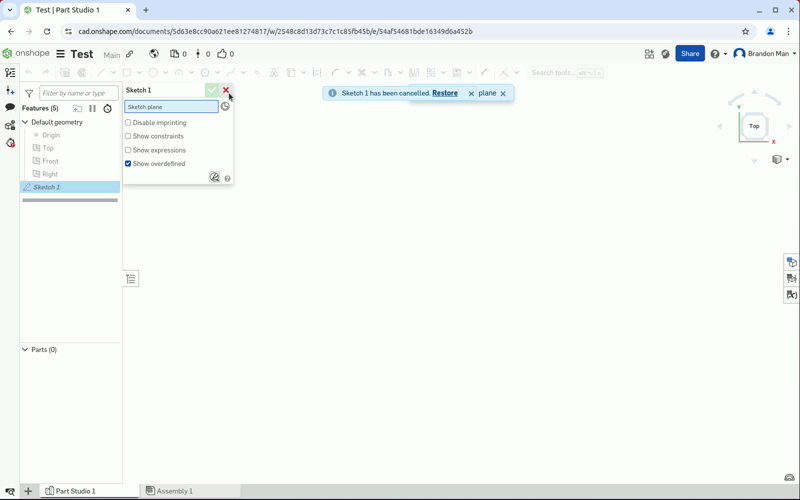
mouse_move(73, 150)
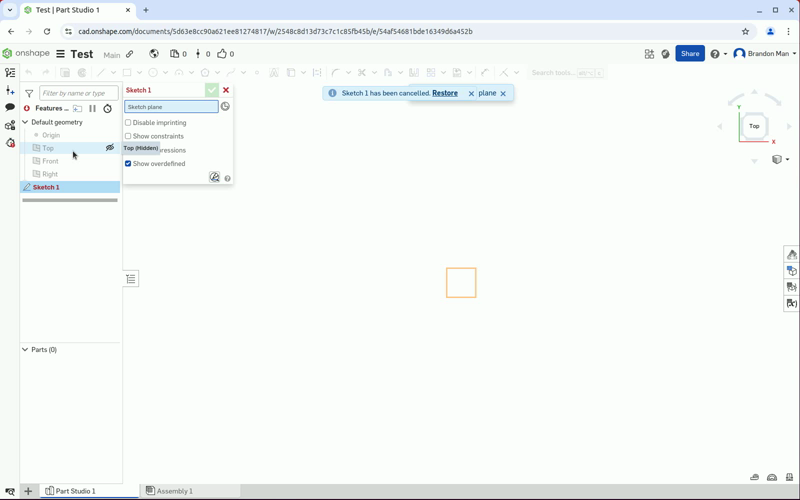
click(73, 150)
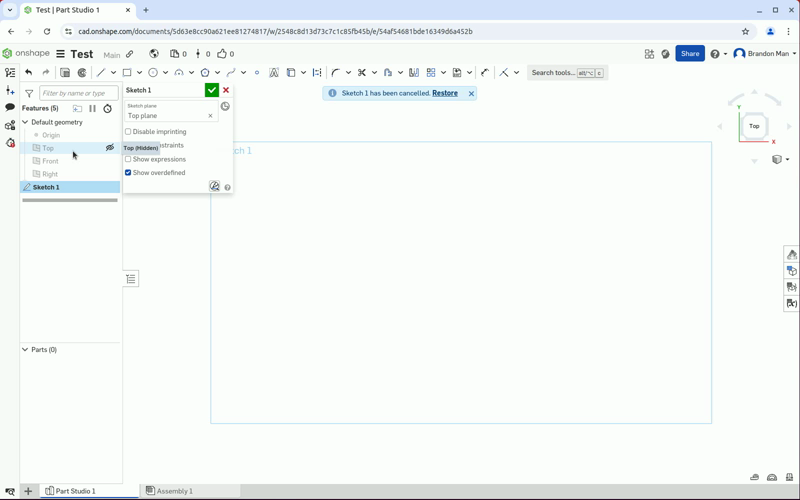
mouse_move(73, 352)
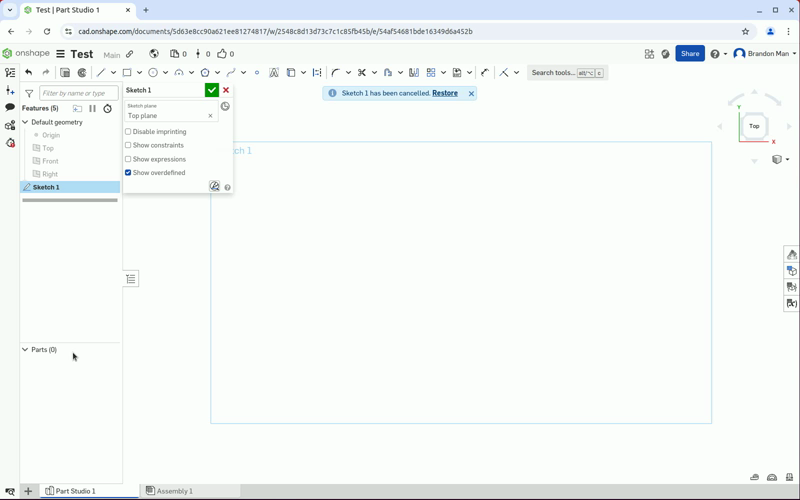
key(y)
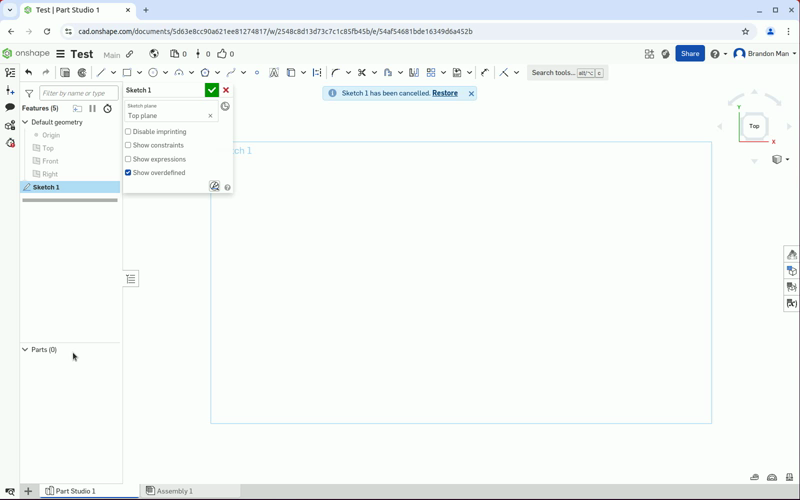
key(l)
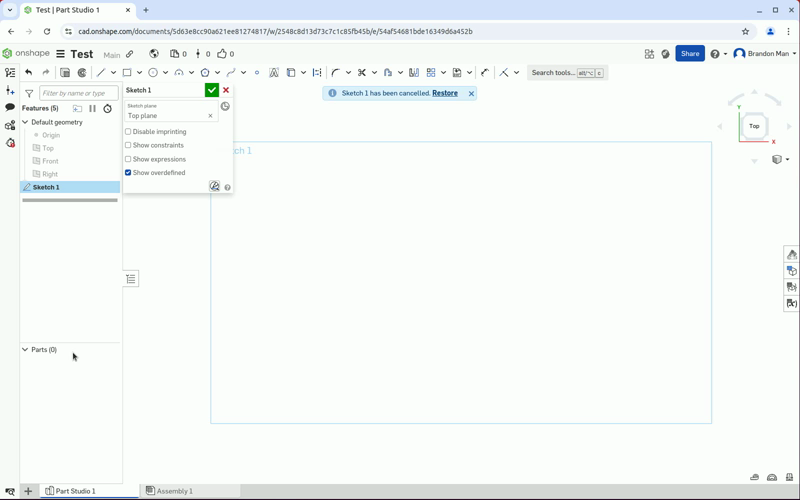
key_down(shift)
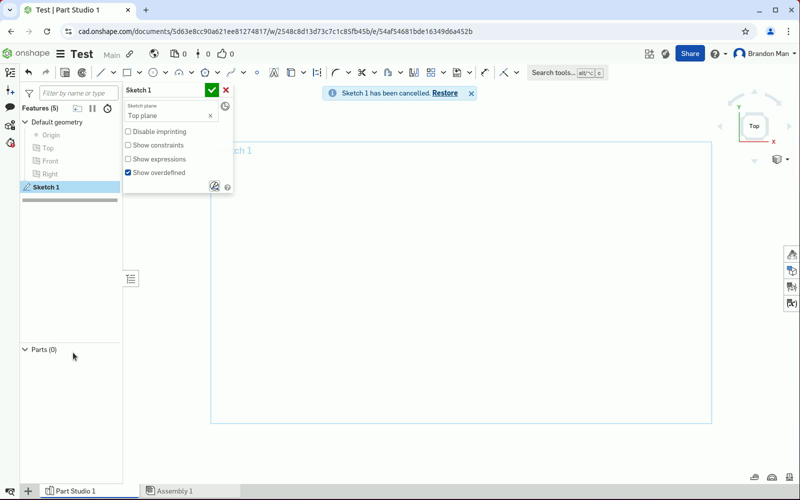
mouse_move(460, 282)
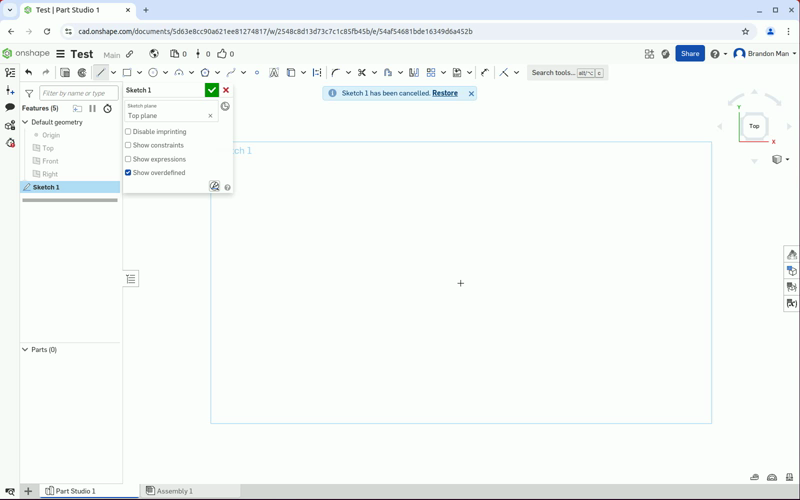
click(460, 282)
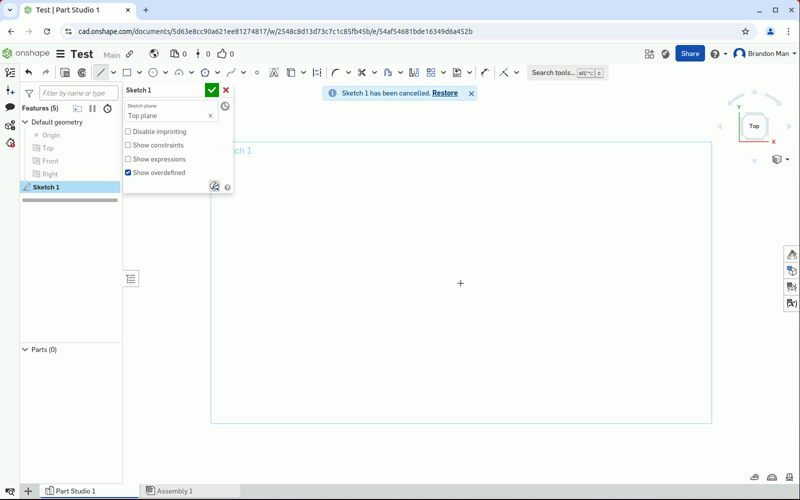
key_up(shift)
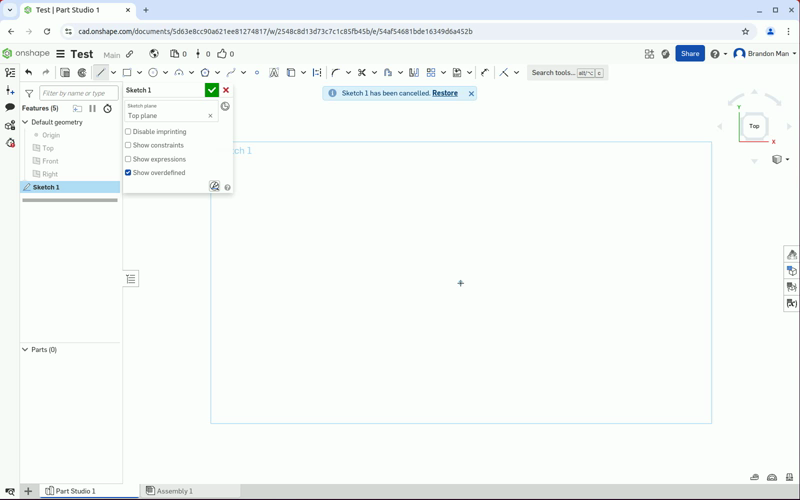
key_down(shift)
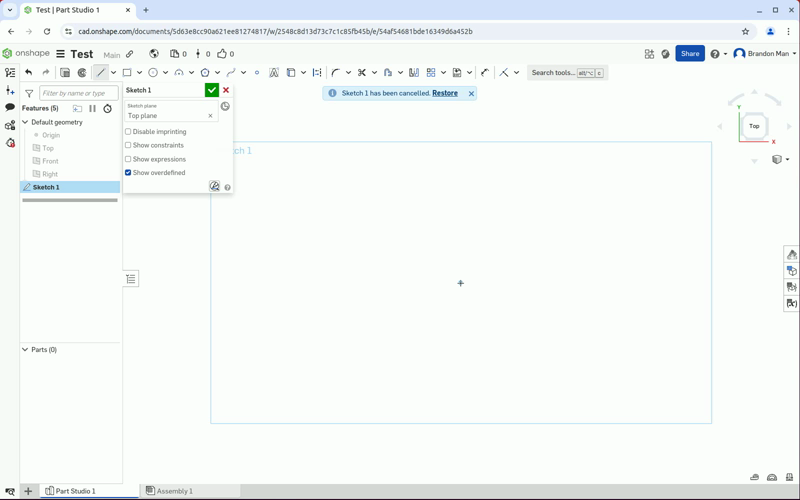
mouse_move(490, 282)
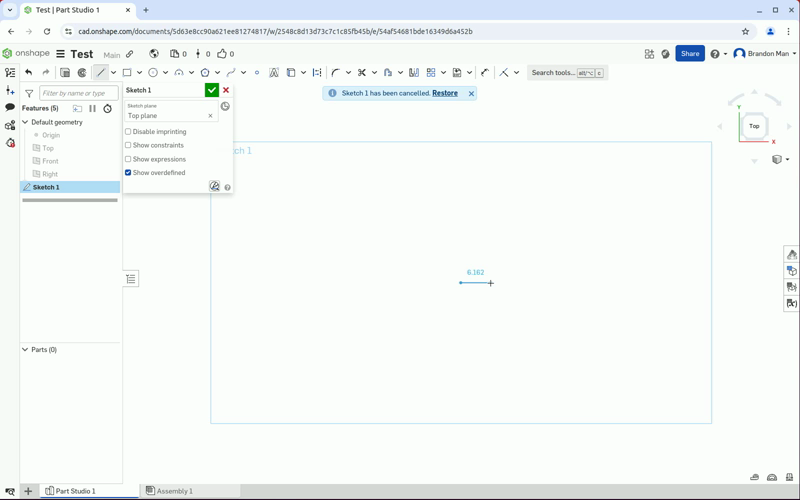
mouse_move(517, 282)
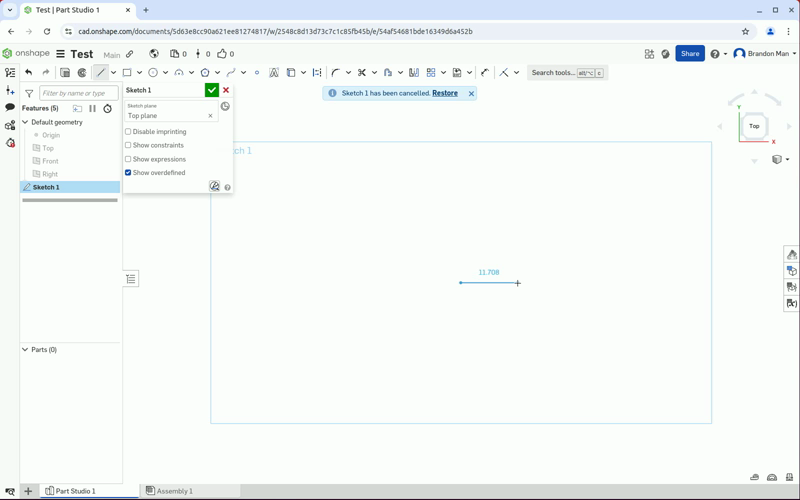
click(517, 282)
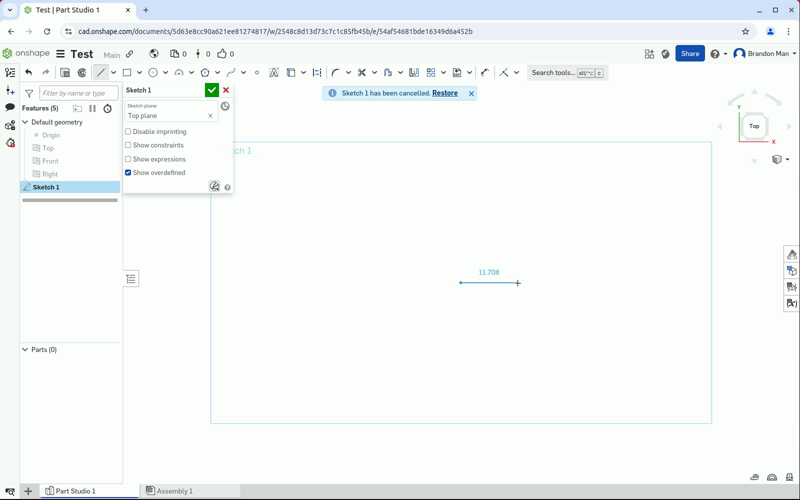
key_up(shift)
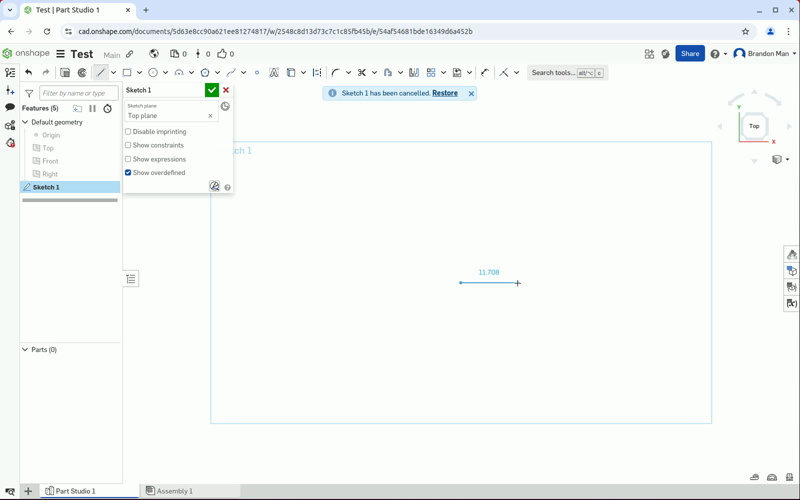
key_down(shift)
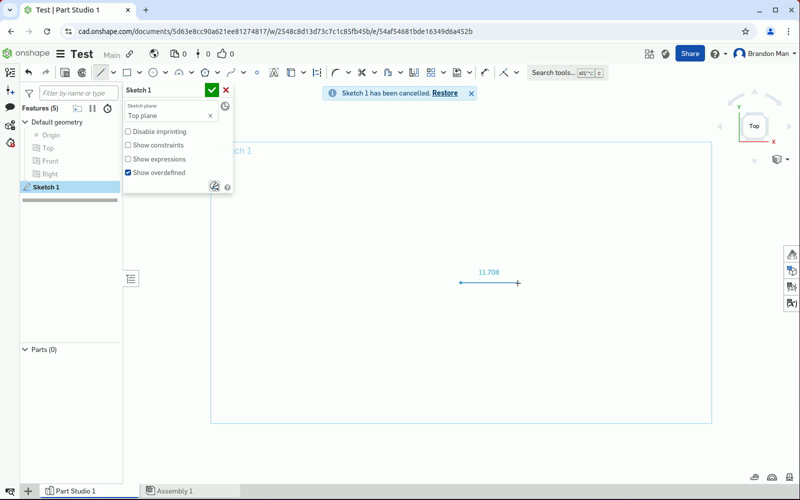
mouse_move(547, 282)
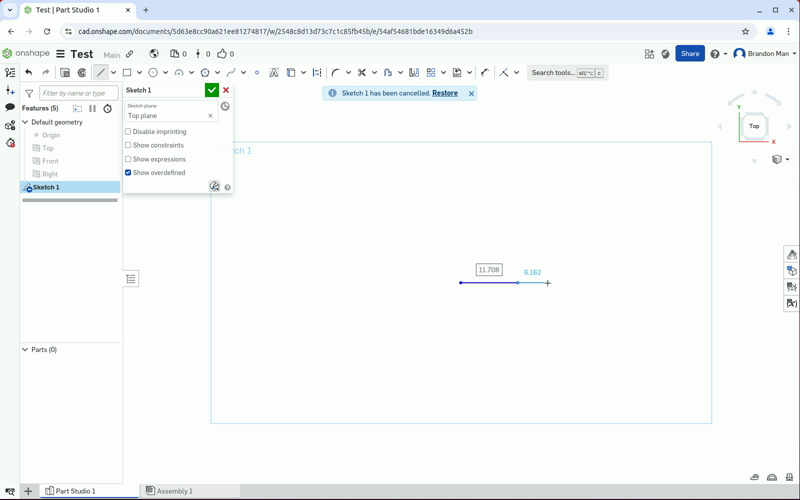
mouse_move(517, 245)
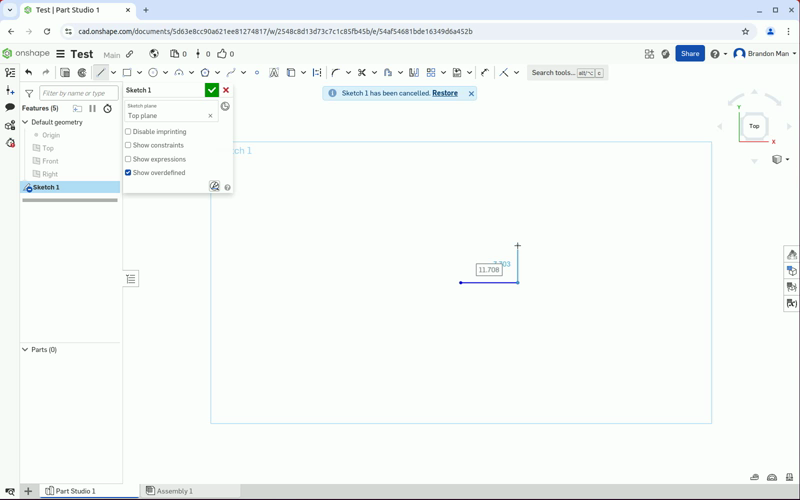
click(517, 245)
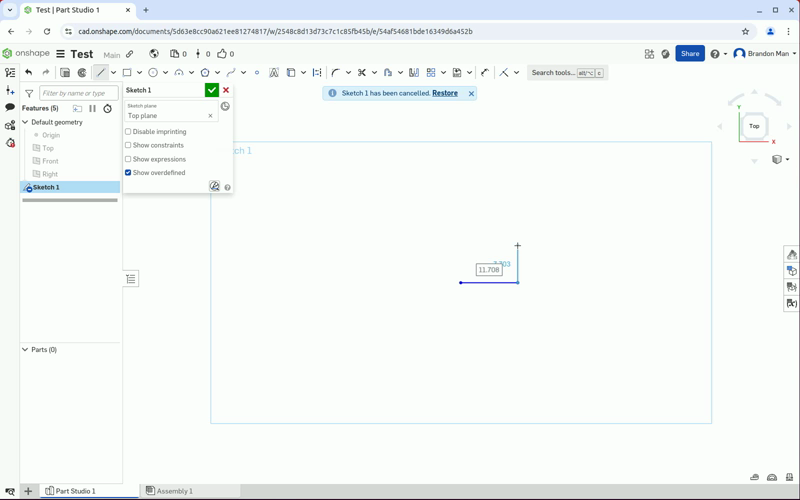
key_up(shift)
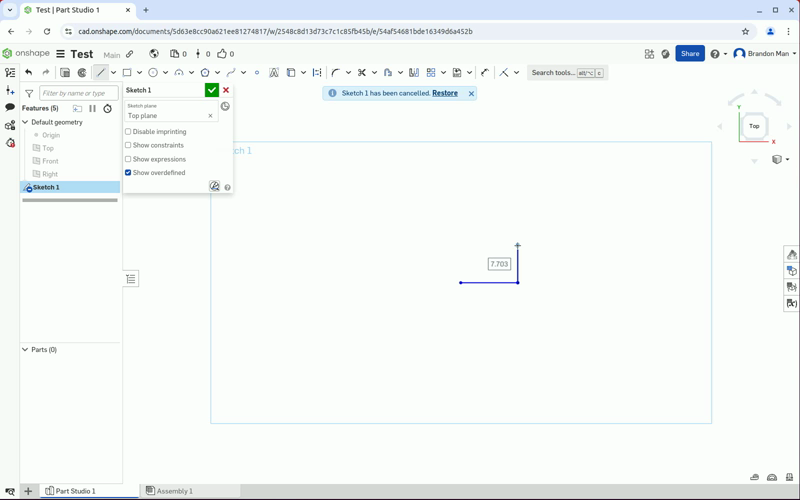
key_down(shift)
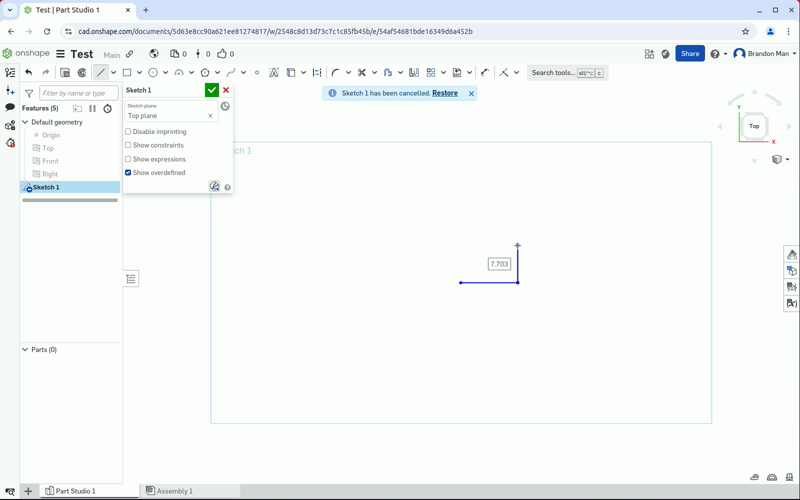
mouse_move(547, 245)
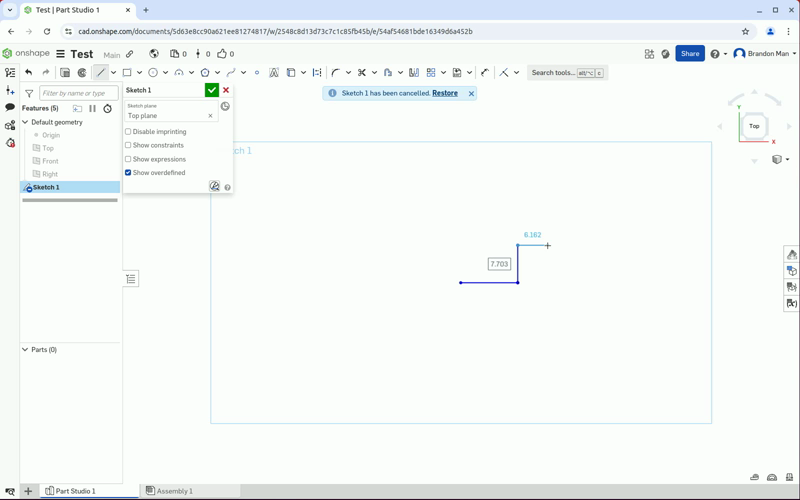
mouse_move(573, 245)
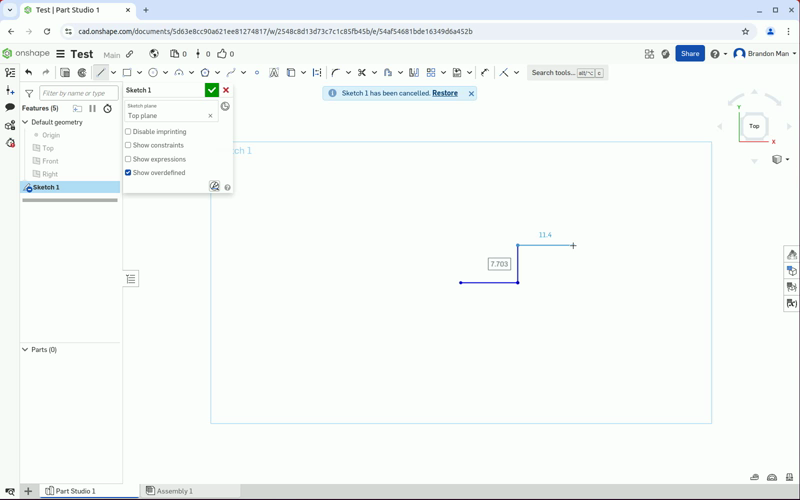
click(573, 245)
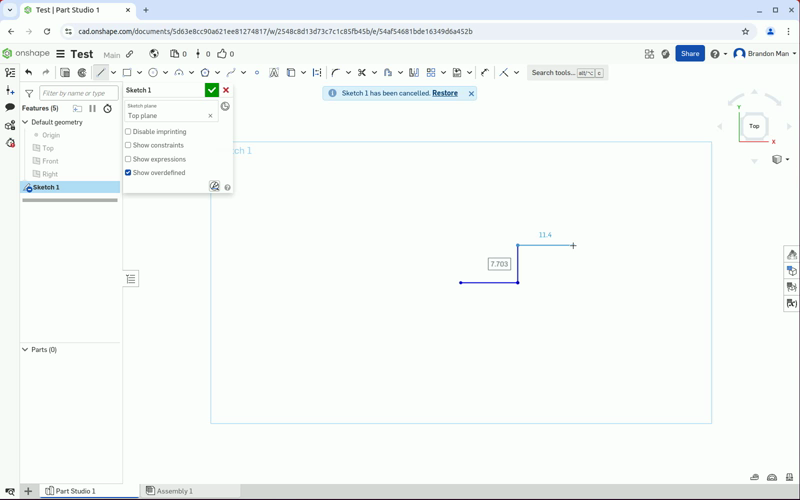
key_up(shift)
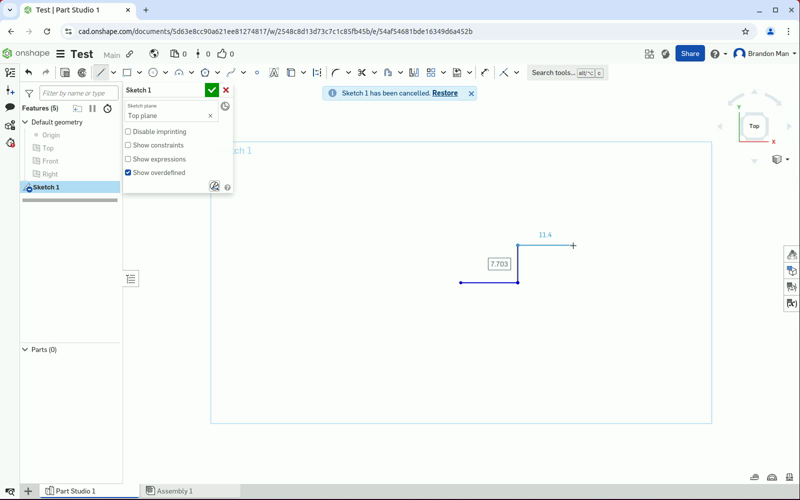
key_down(shift)
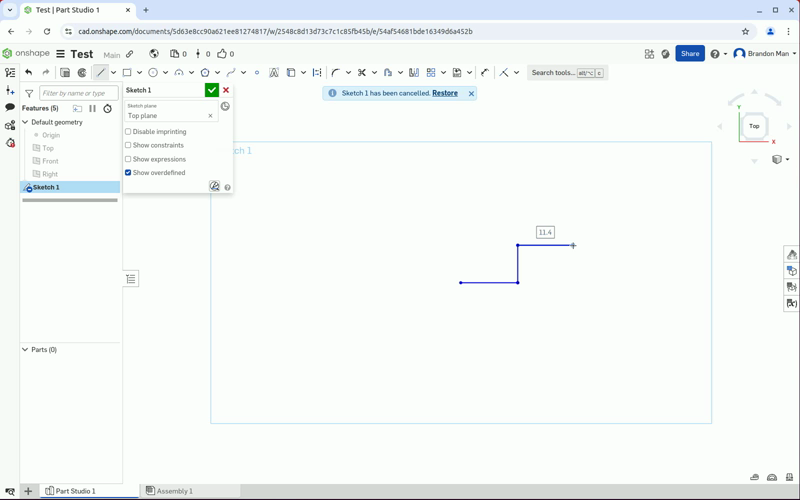
mouse_move(589, 245)
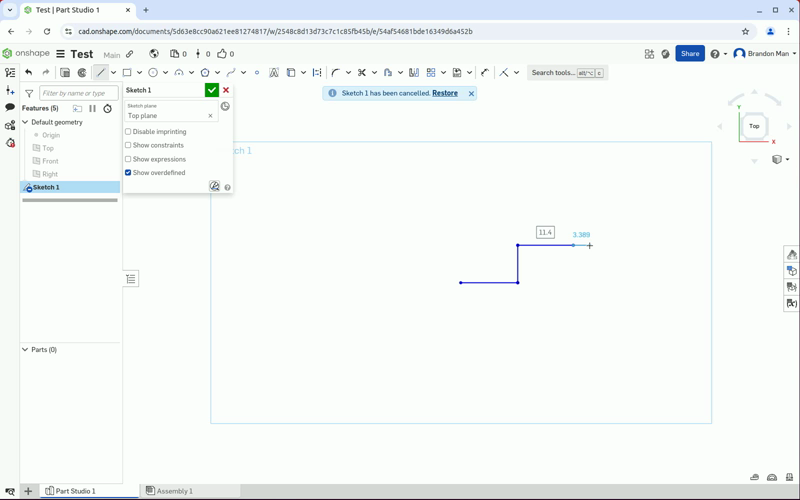
mouse_move(573, 208)
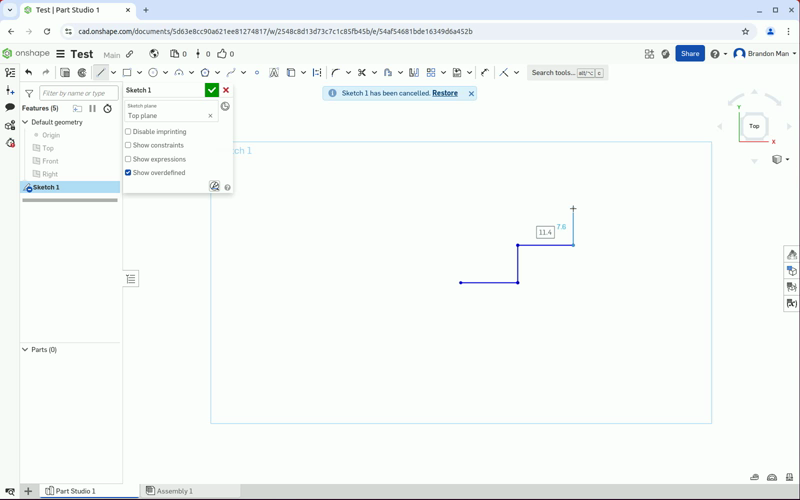
click(573, 208)
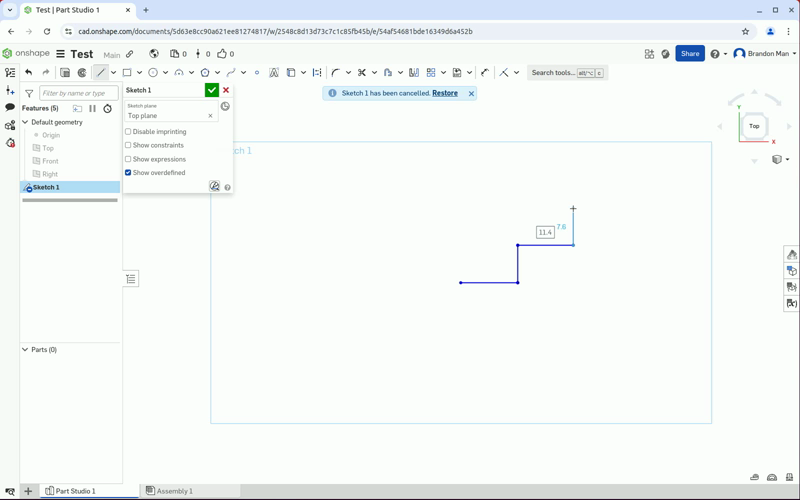
key_up(shift)
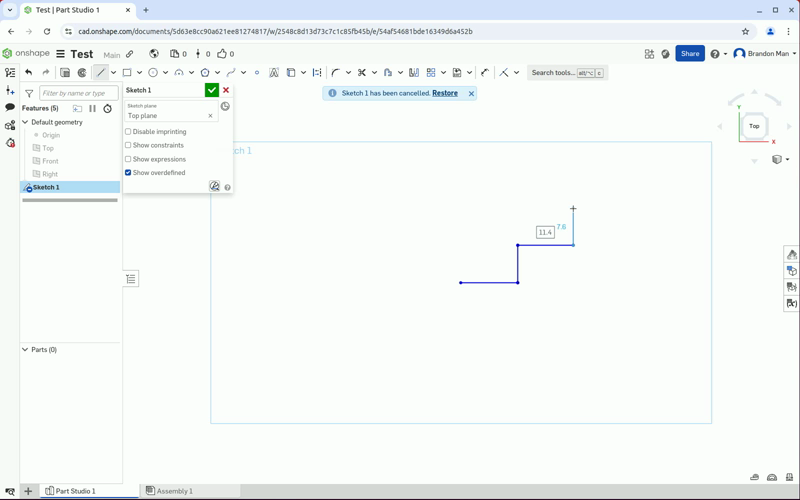
key_down(shift)
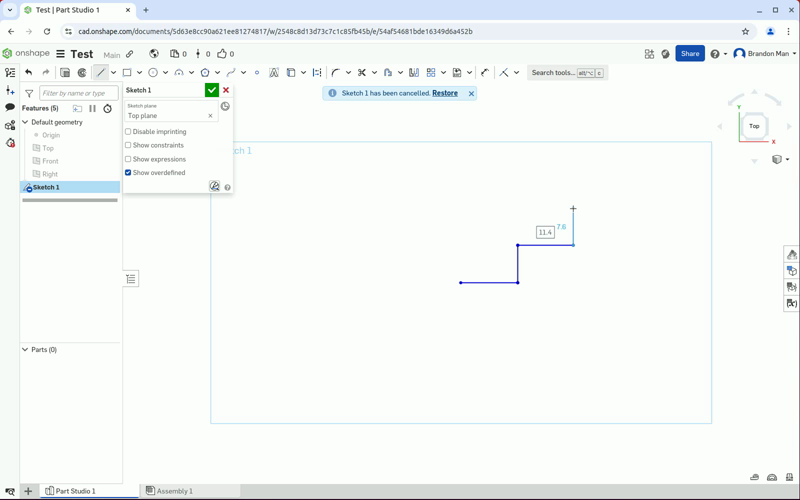
mouse_move(460, 208)
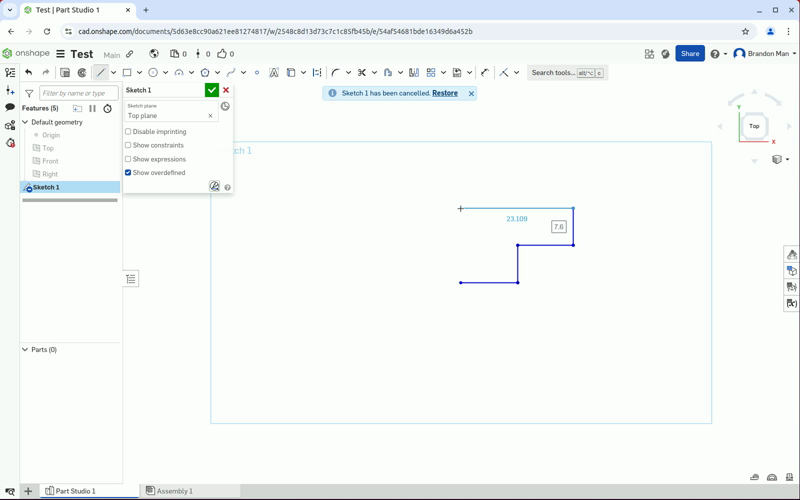
click(460, 208)
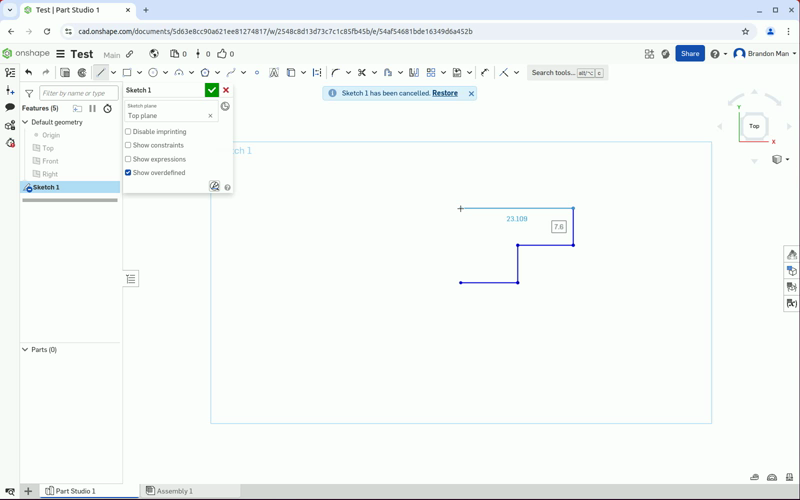
key_up(shift)
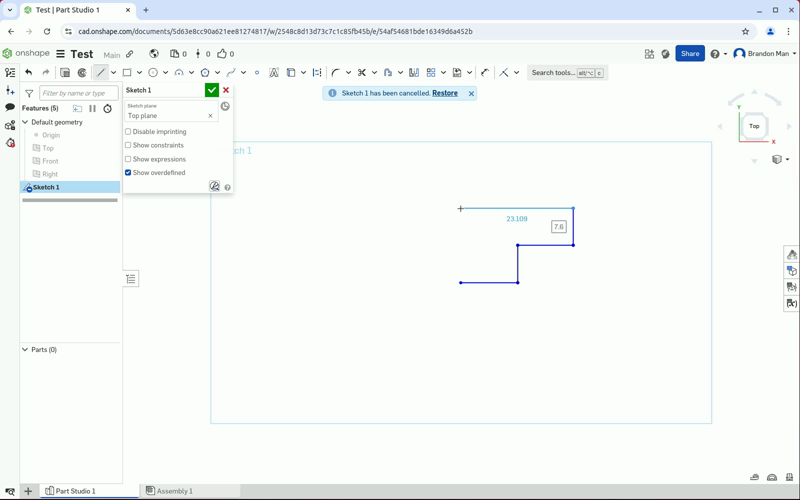
key_down(shift)
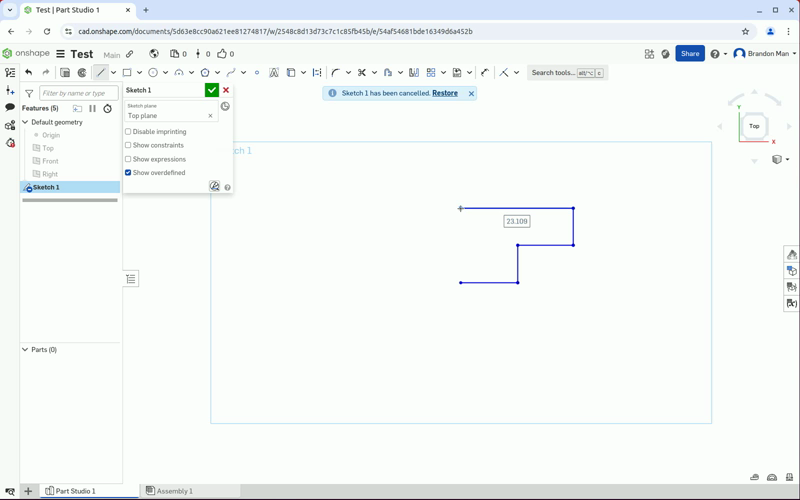
mouse_move(460, 282)
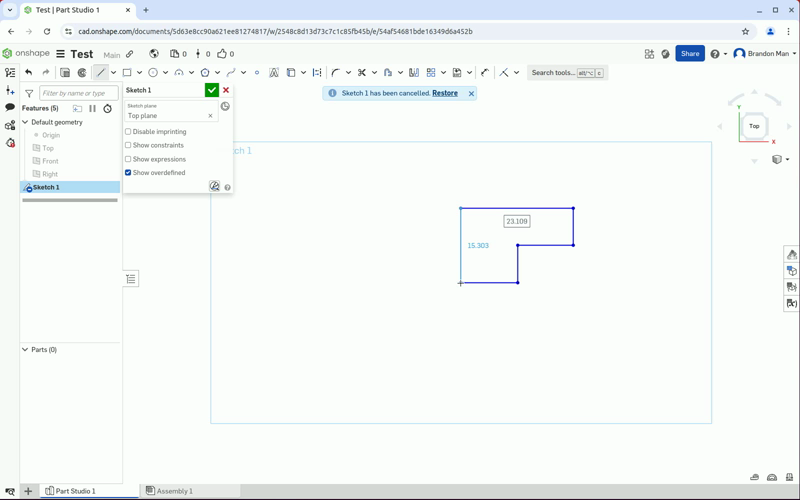
key_up(shift)
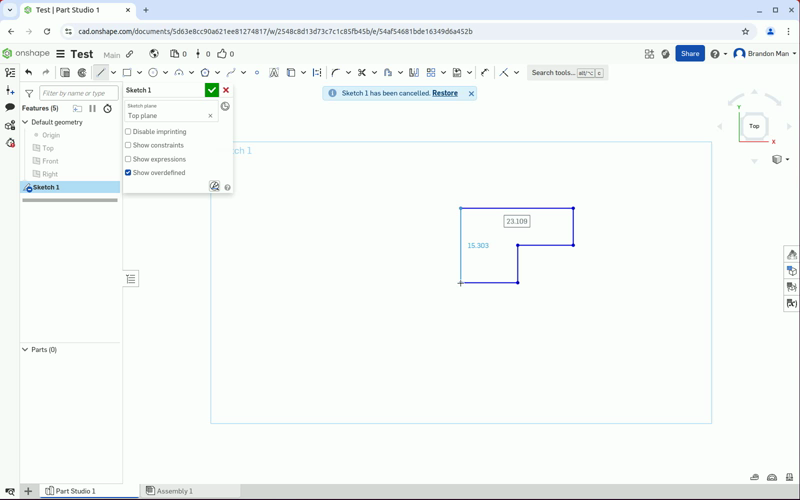
click(460, 282)
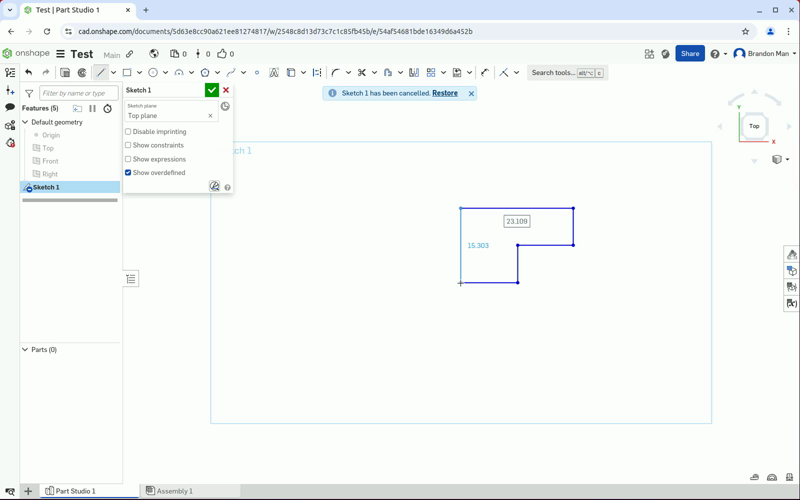
key(esc)
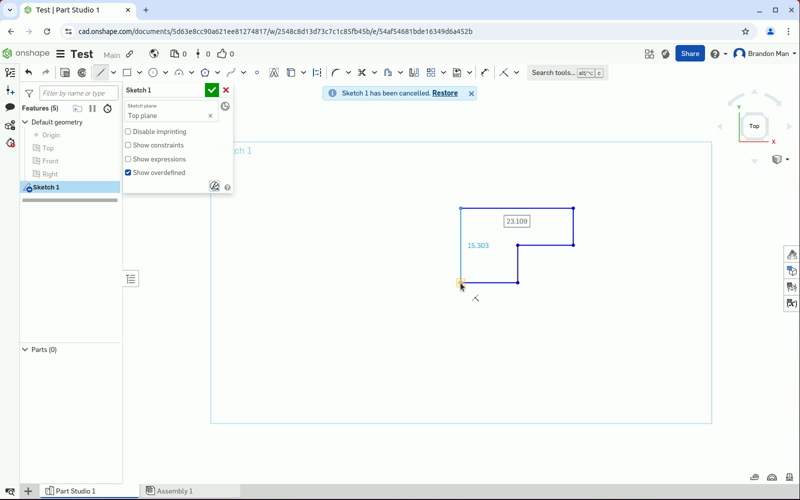
mouse_move(494, 235)
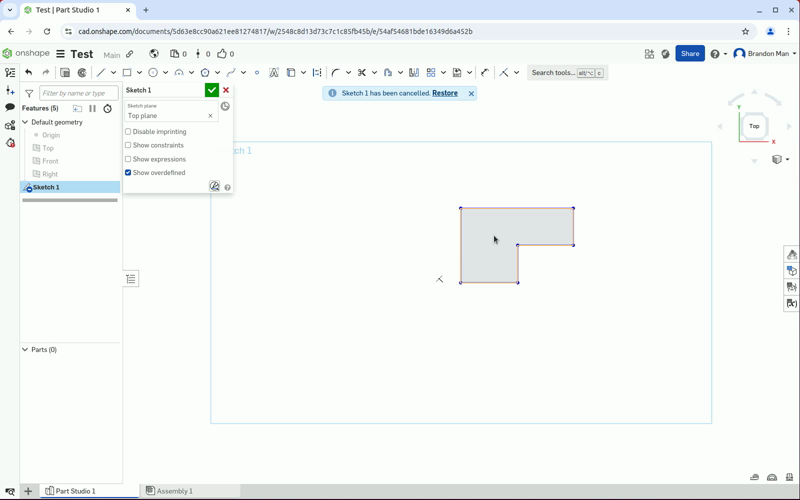
click(494, 235)
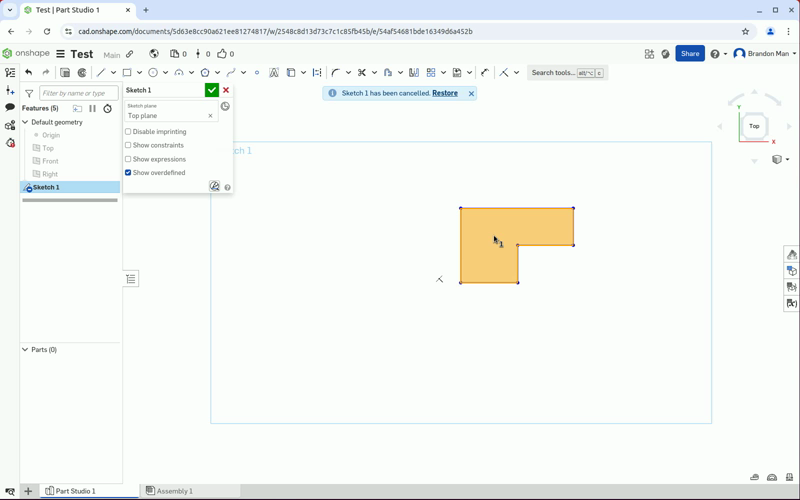
mouse_move(73, 352)
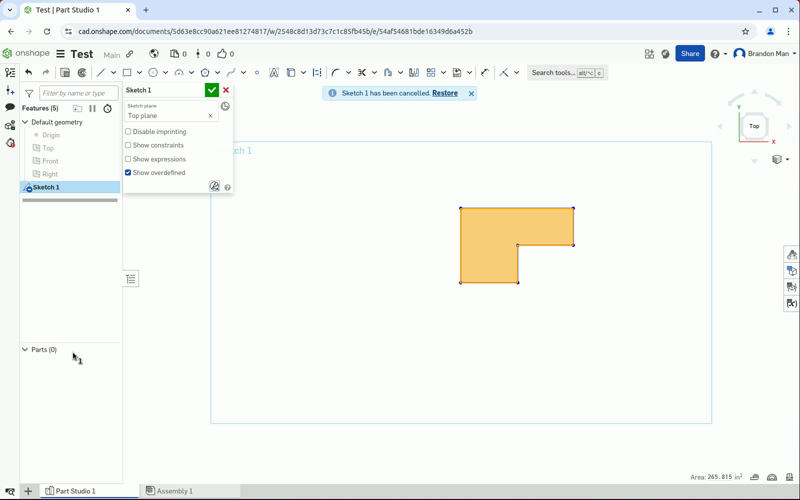
key(shift+y)
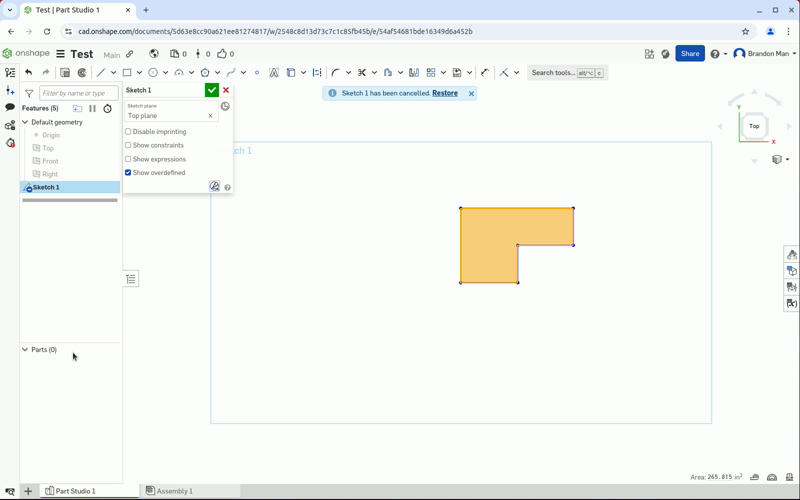
key(shift+e)
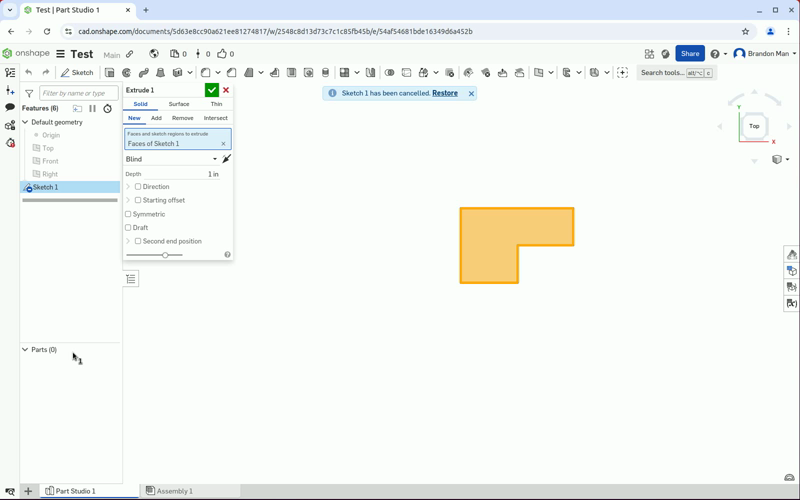
mouse_move(143, 106)
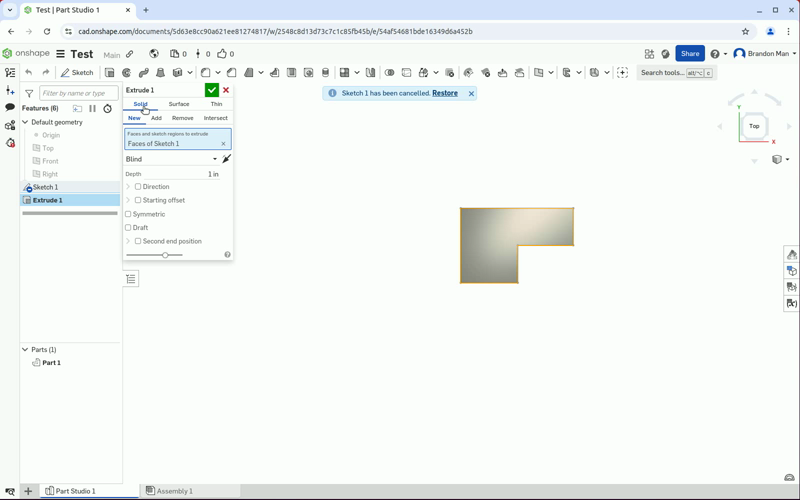
click(143, 106)
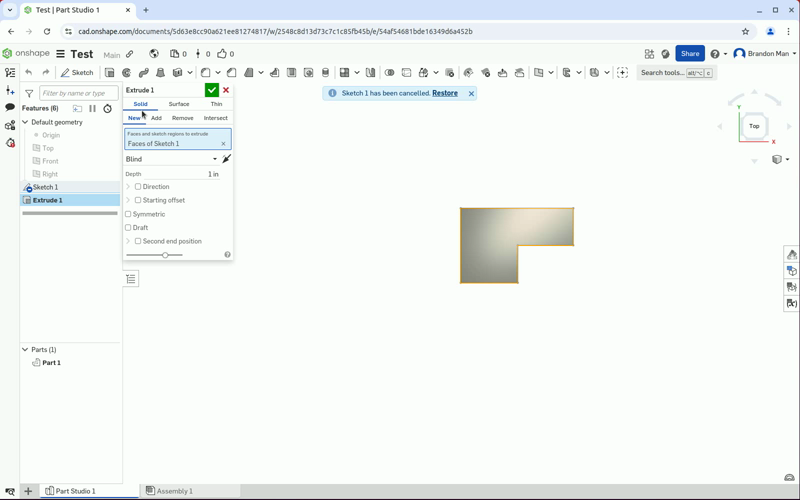
mouse_move(137, 120)
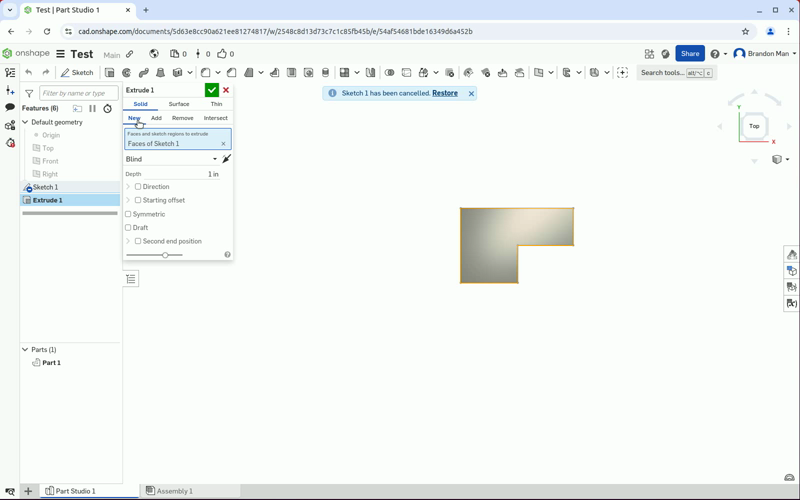
click(137, 120)
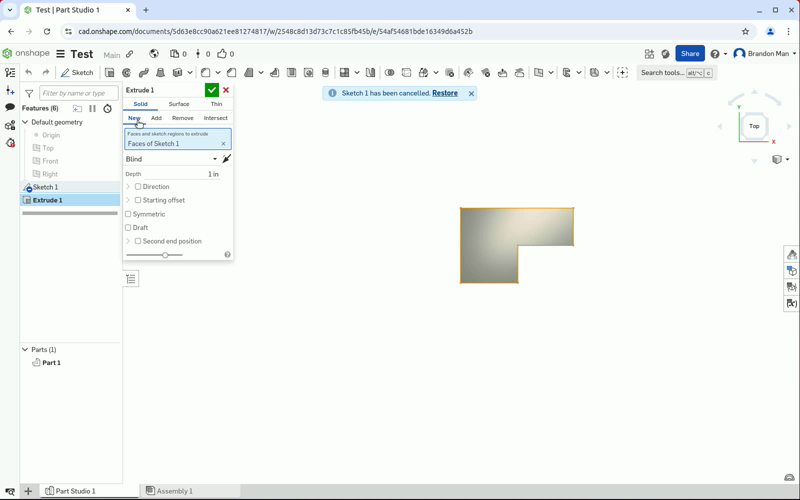
key(tab, 4)
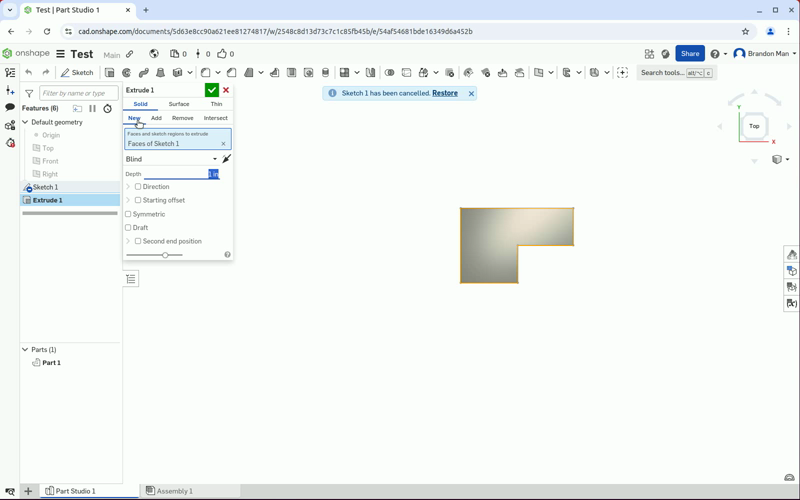
text(7.703)
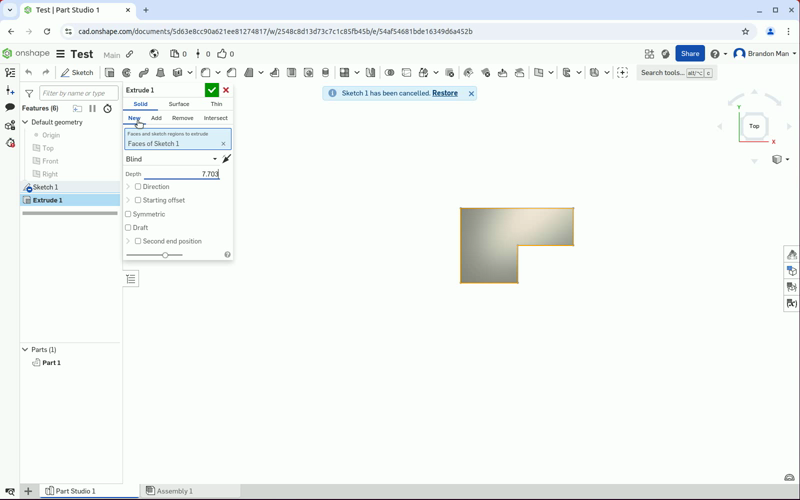
key(enter)
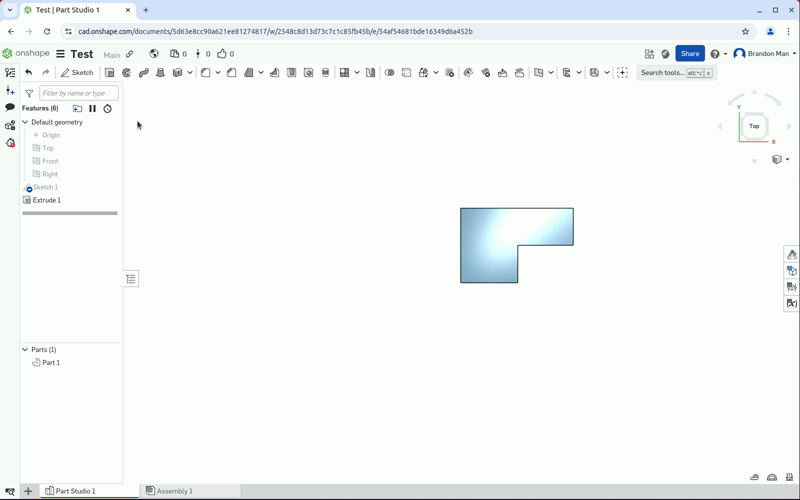
key(shift+h)
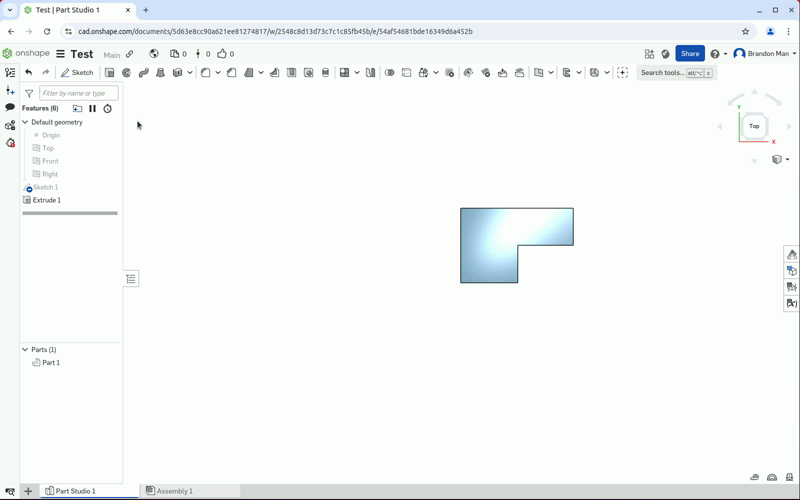
key(shift+h)
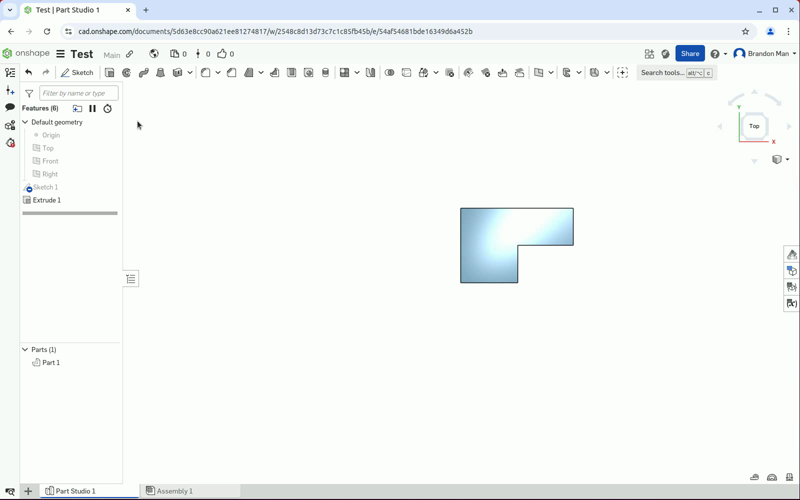
mouse_move(73, 189)
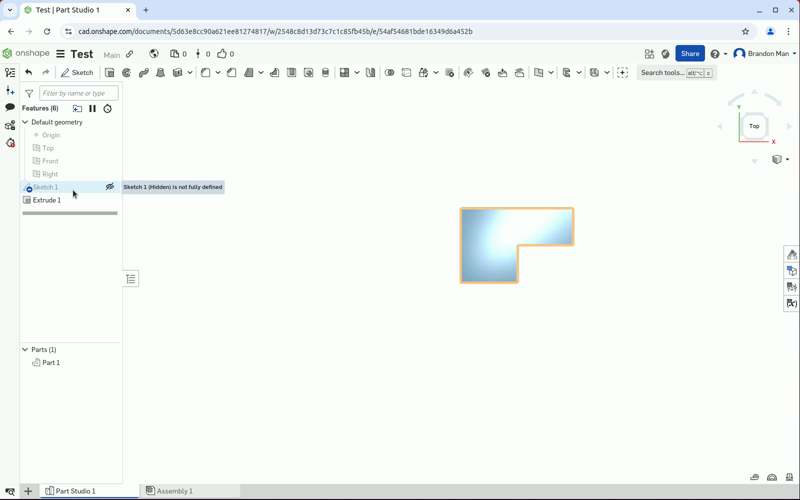
click(73, 189)
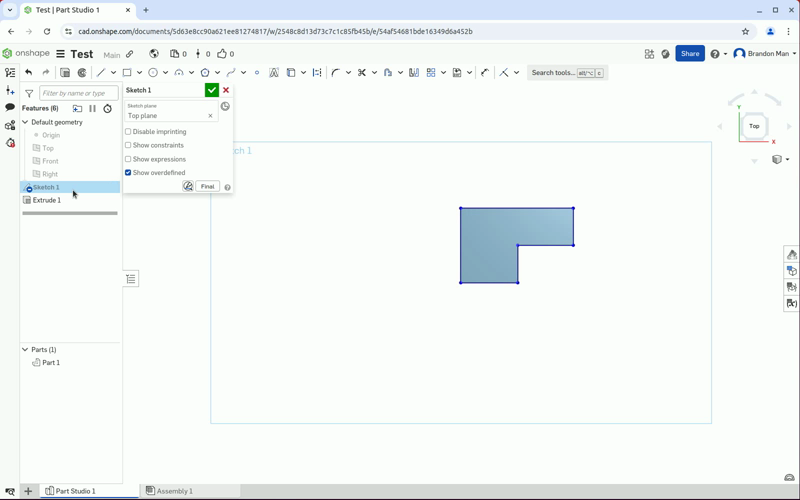
mouse_move(229, 92)
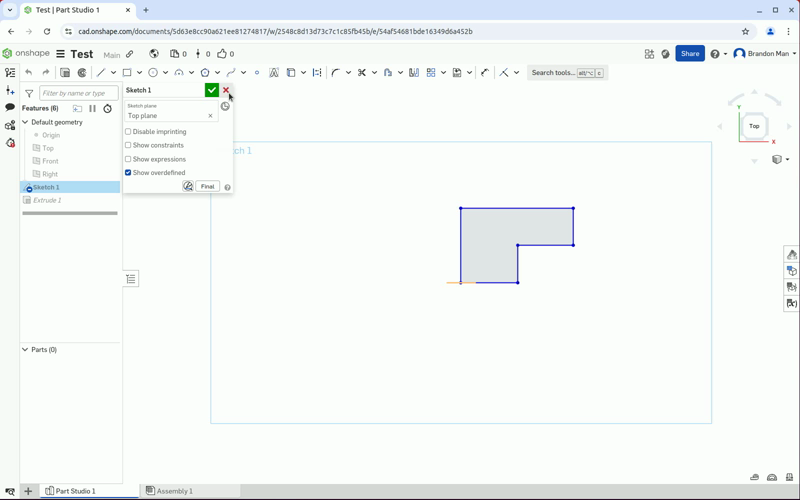
click(229, 92)
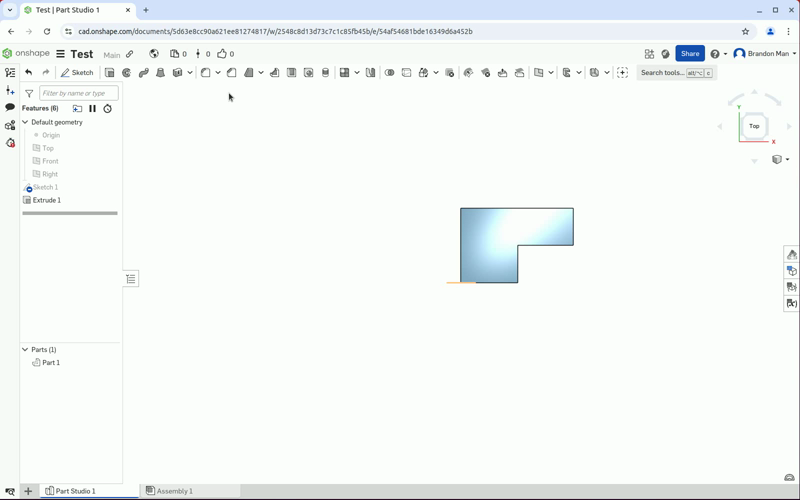
mouse_move(541, 75)
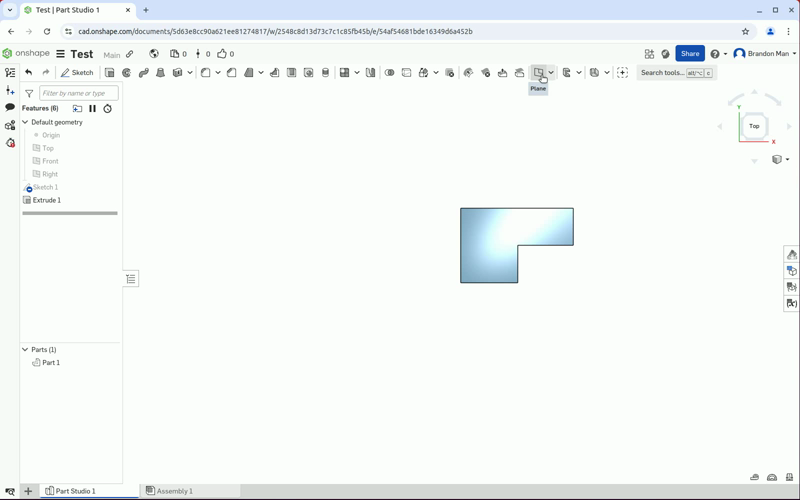
click(541, 75)
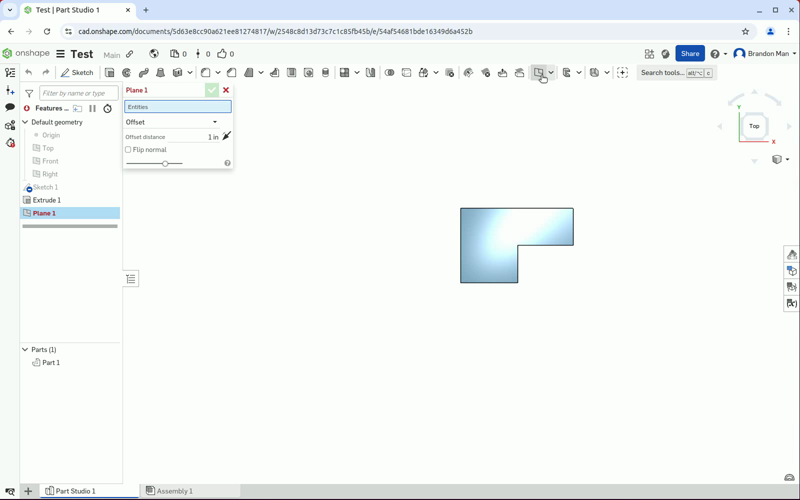
mouse_move(73, 150)
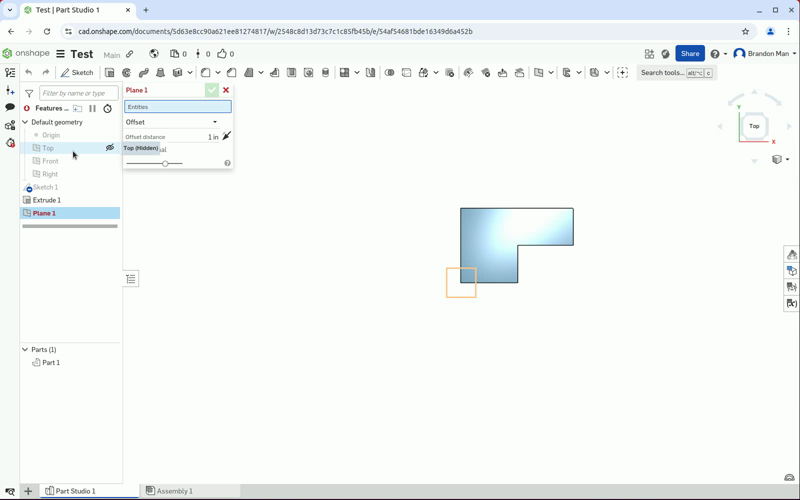
click(73, 150)
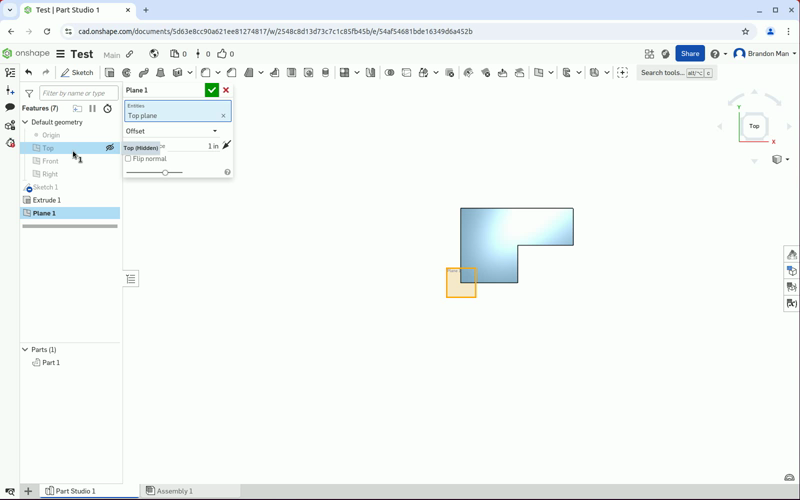
key(tab, 2)
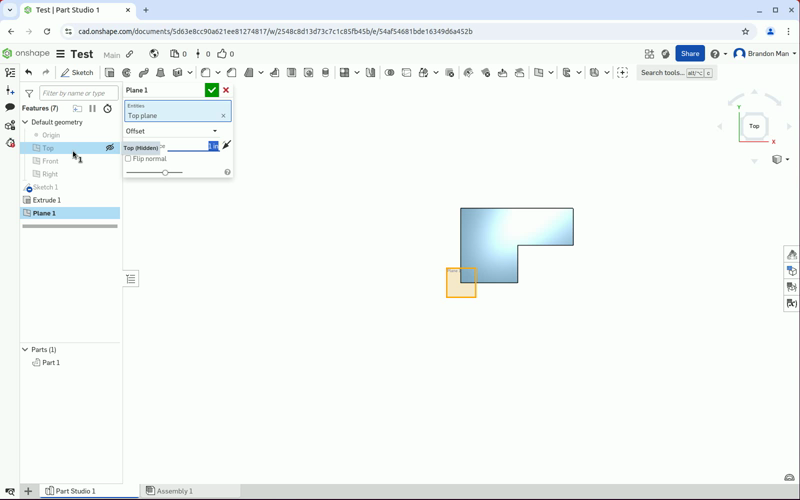
text(7.703)
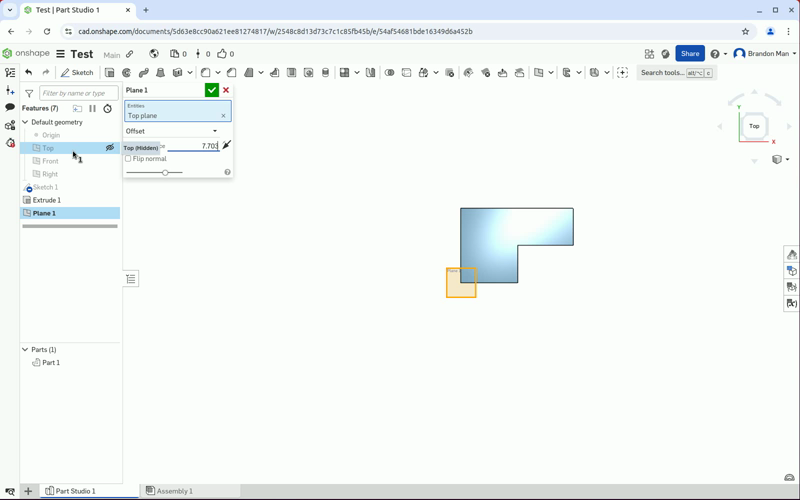
key(enter, 2)
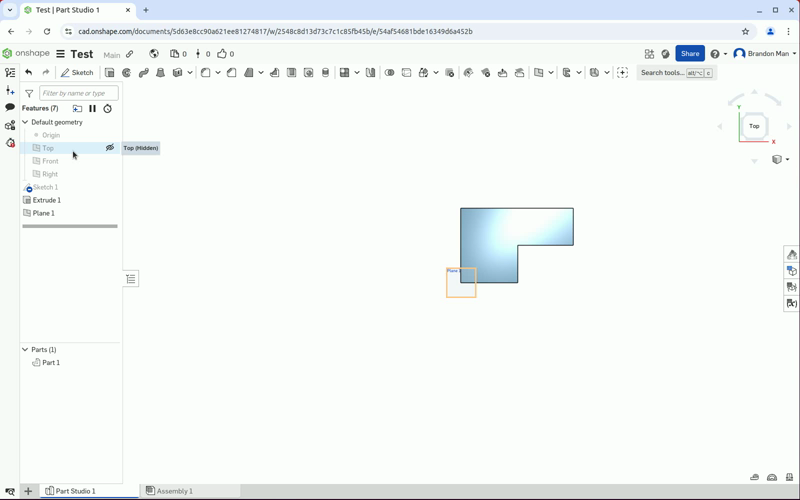
key(shift+s)
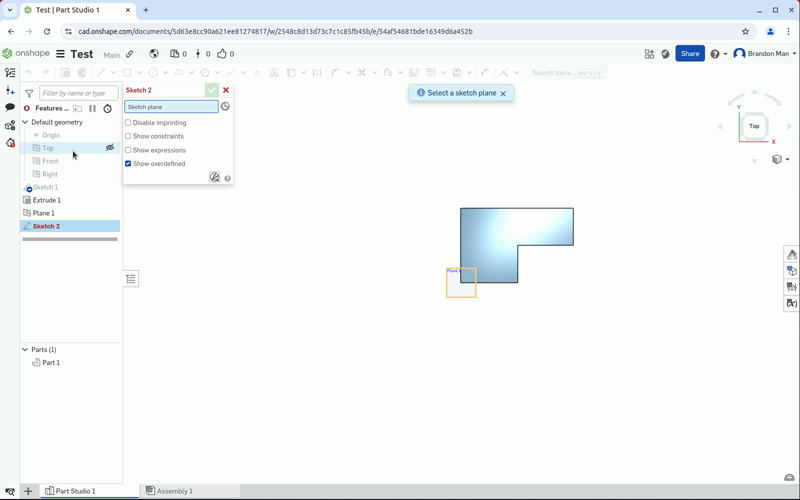
mouse_move(73, 215)
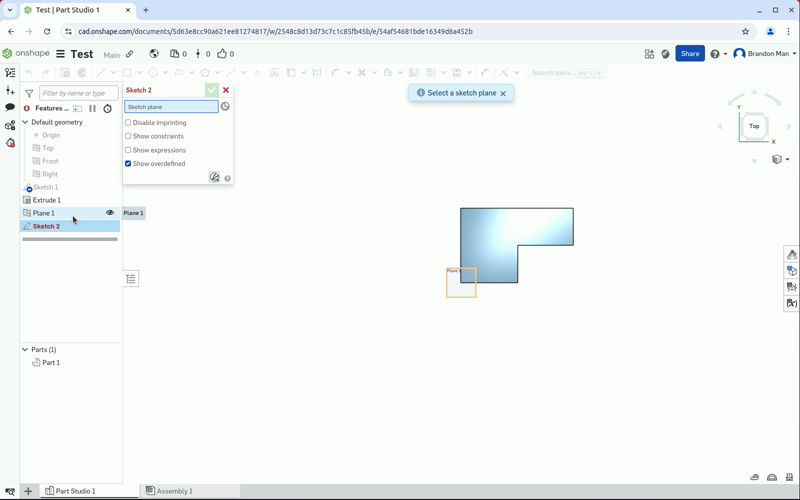
click(73, 215)
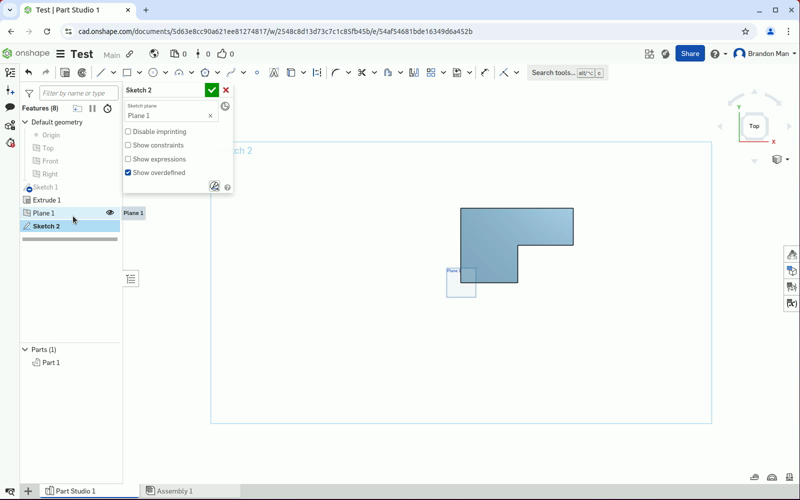
mouse_move(73, 352)
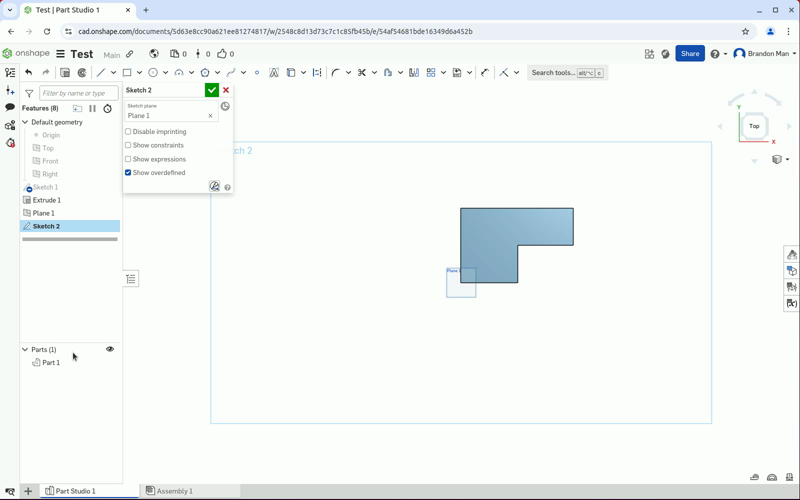
key(y)
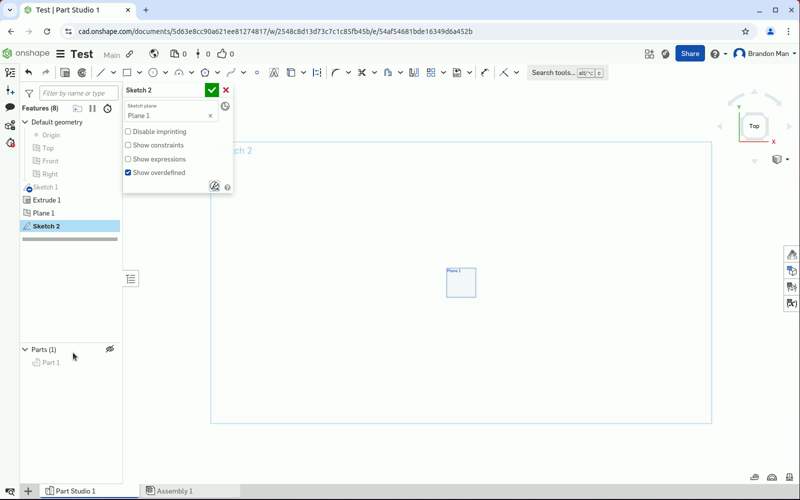
key(l)
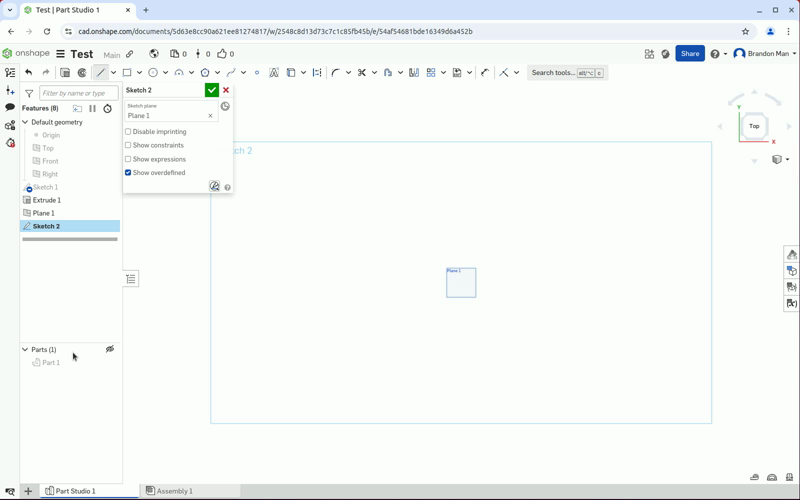
key_down(shift)
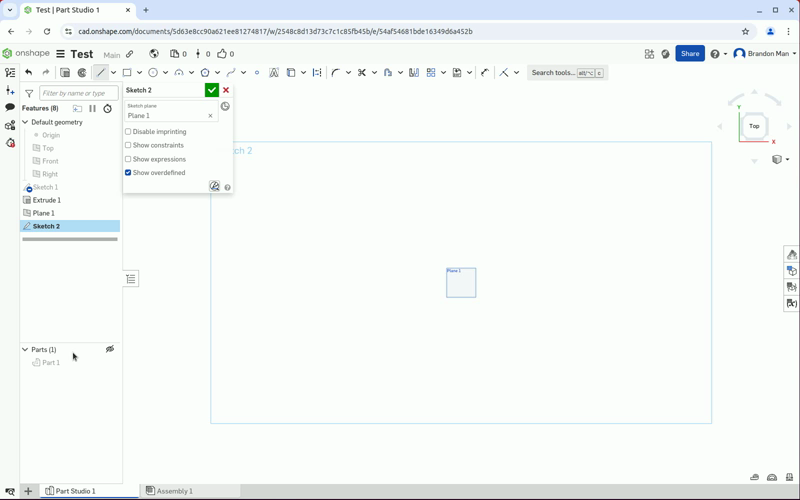
mouse_move(460, 264)
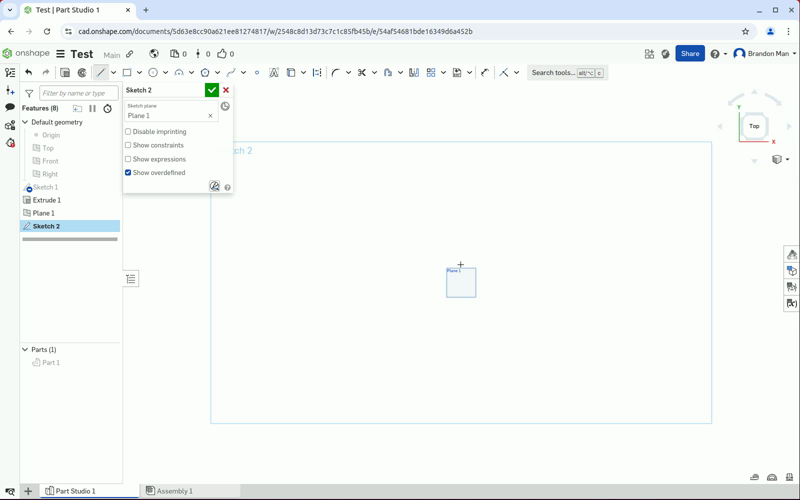
click(460, 264)
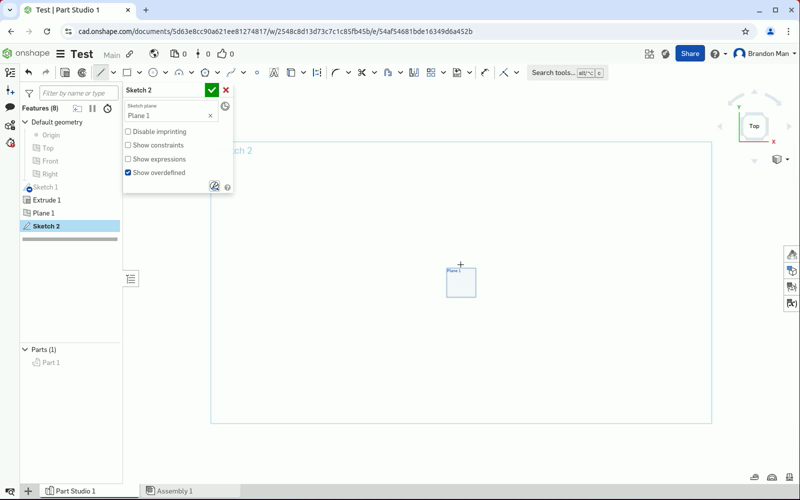
key_up(shift)
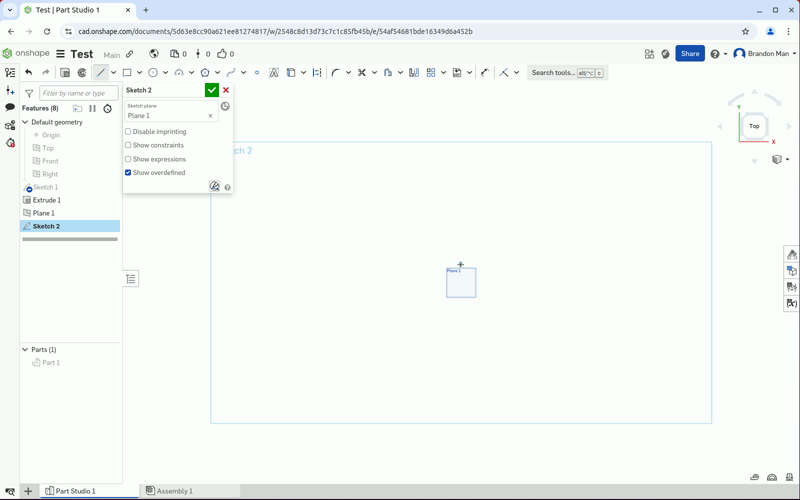
key_down(shift)
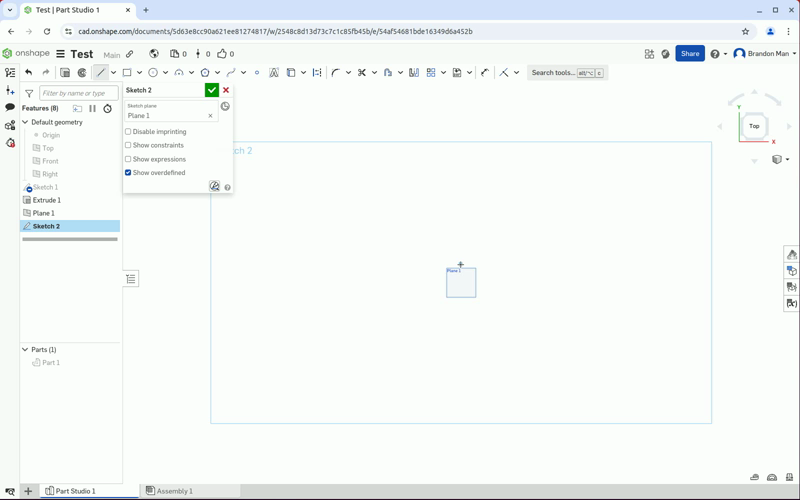
mouse_move(490, 264)
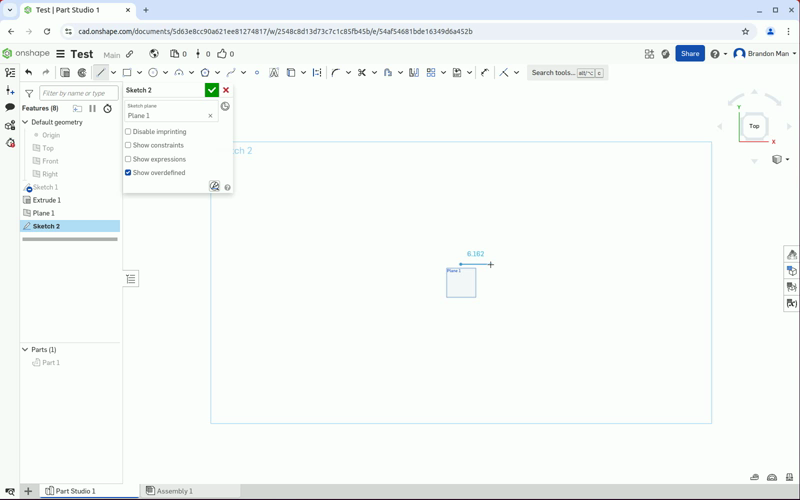
mouse_move(480, 264)
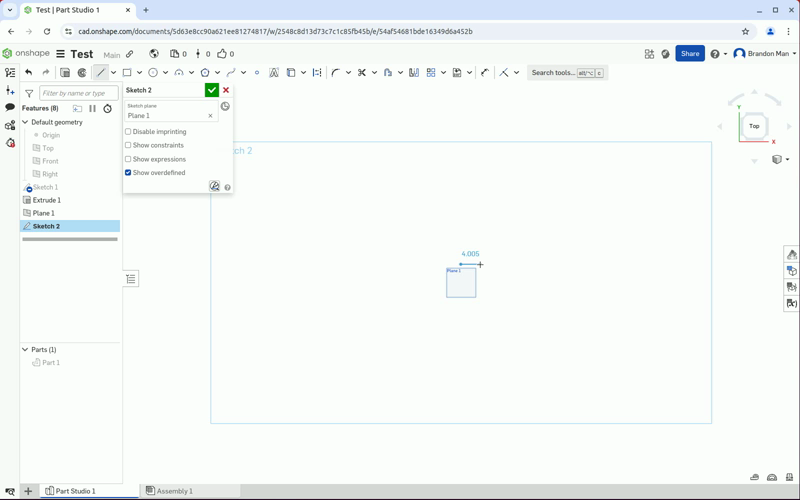
click(480, 264)
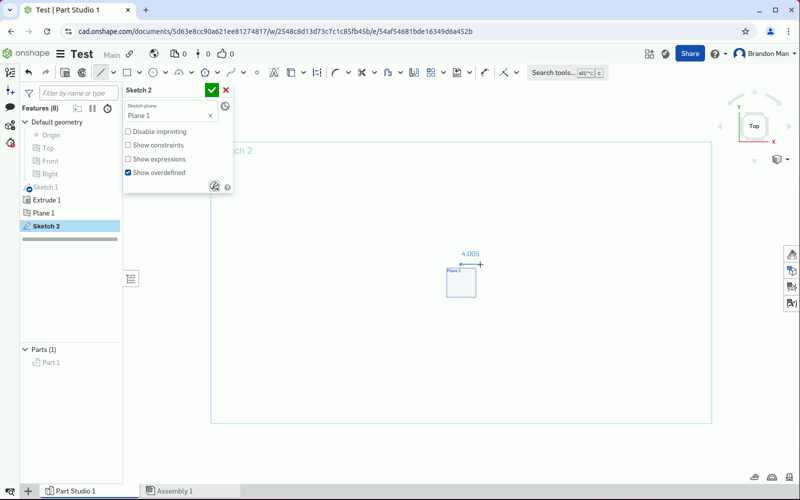
key_up(shift)
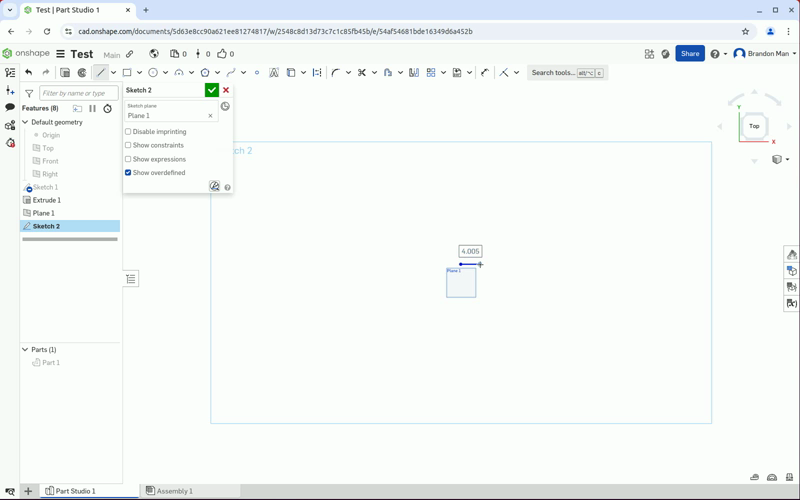
key_down(shift)
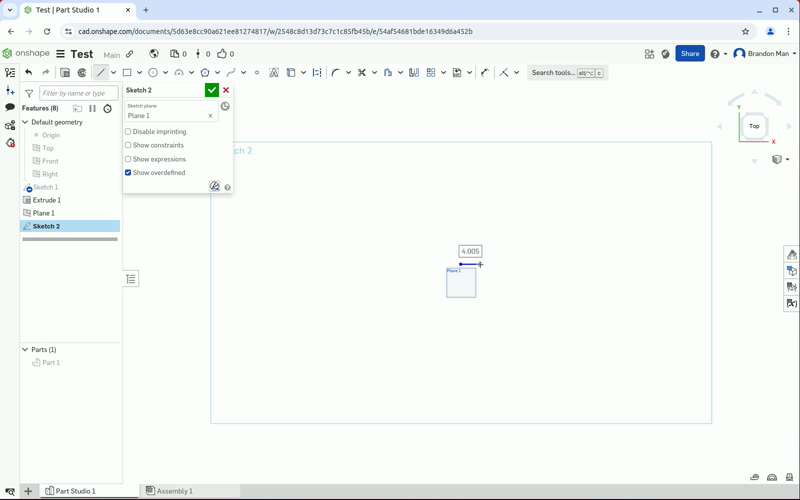
mouse_move(510, 264)
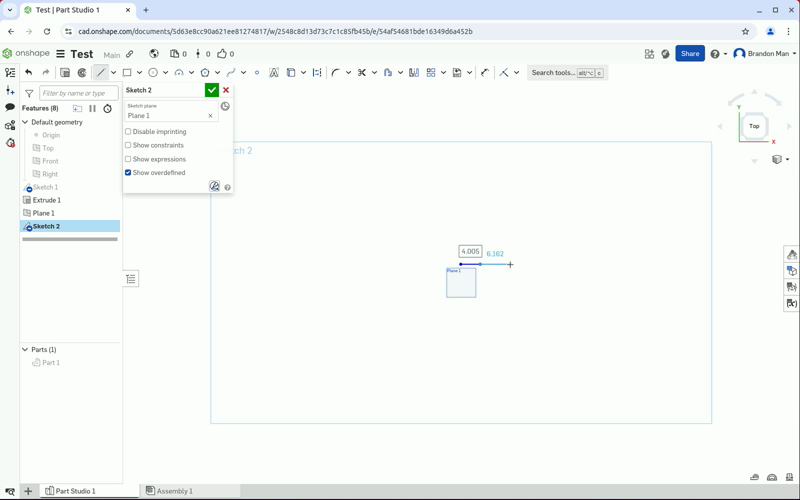
mouse_move(480, 207)
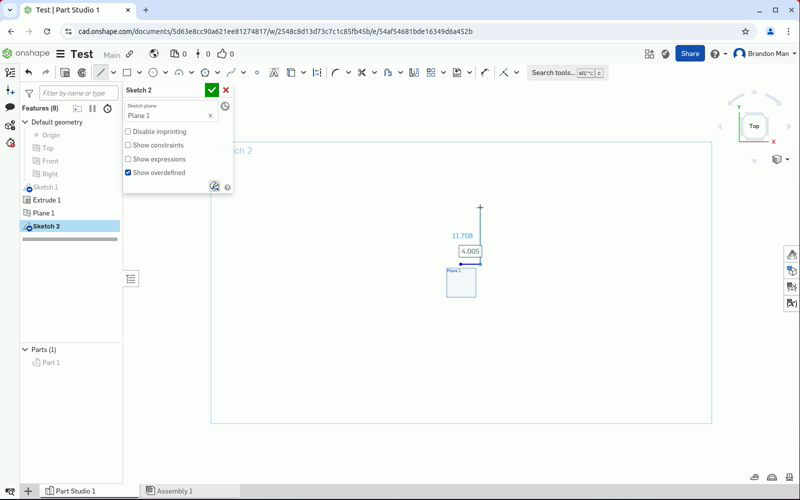
click(480, 207)
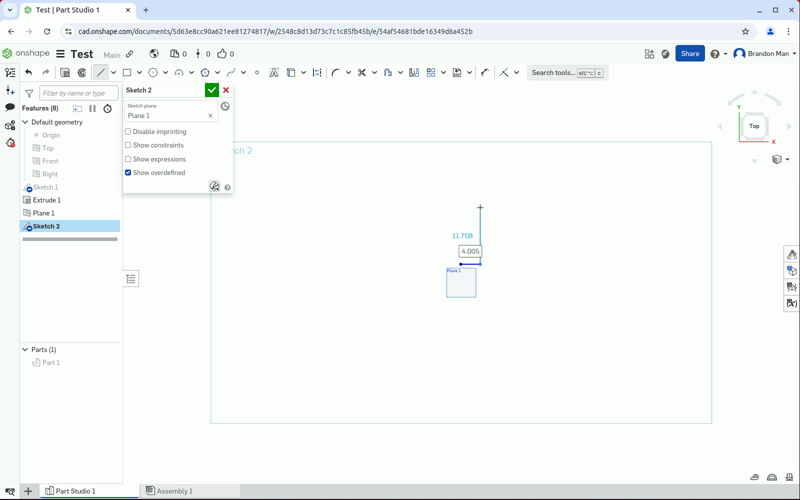
key_up(shift)
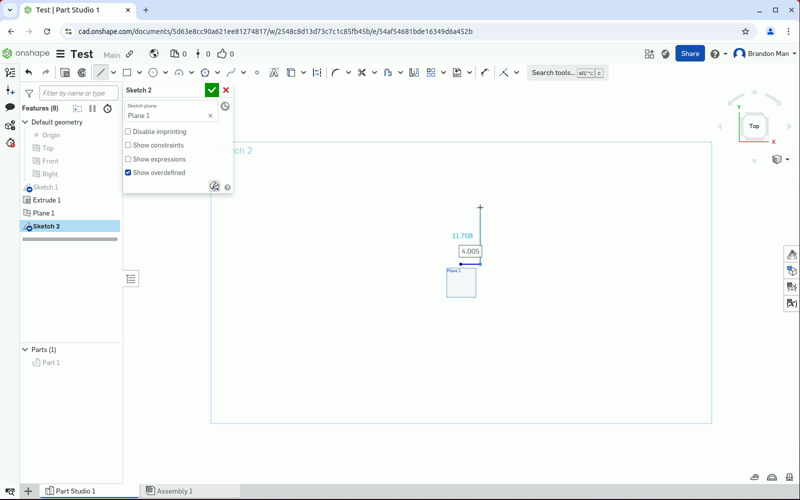
key_down(shift)
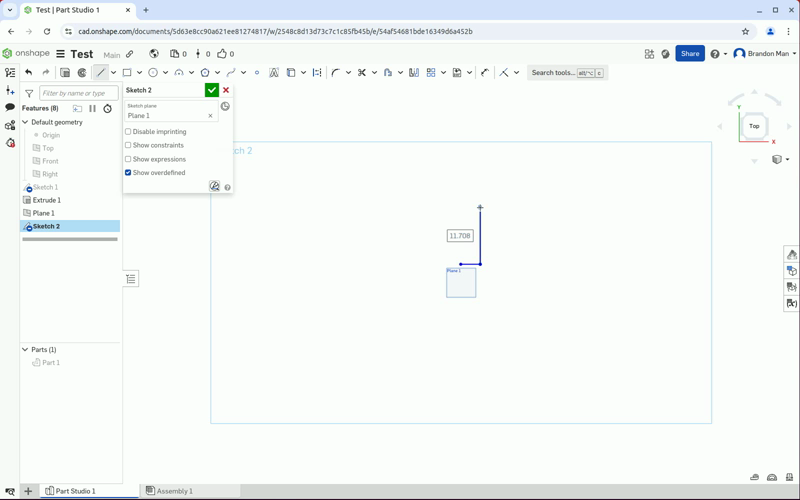
mouse_move(510, 207)
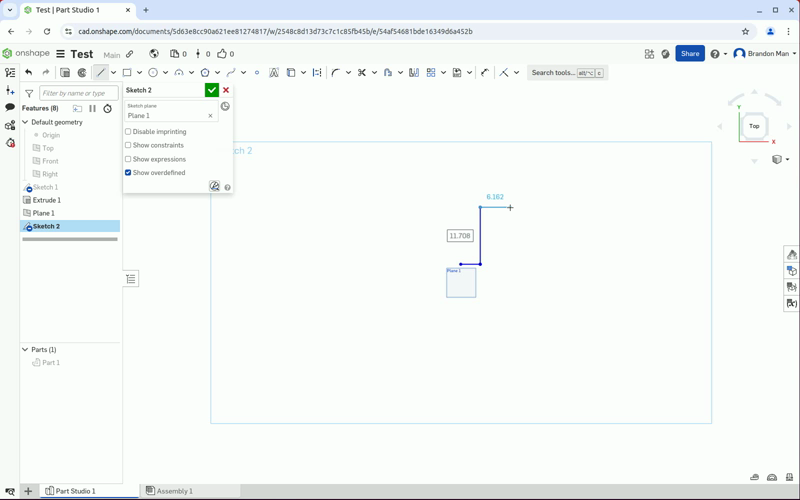
mouse_move(460, 207)
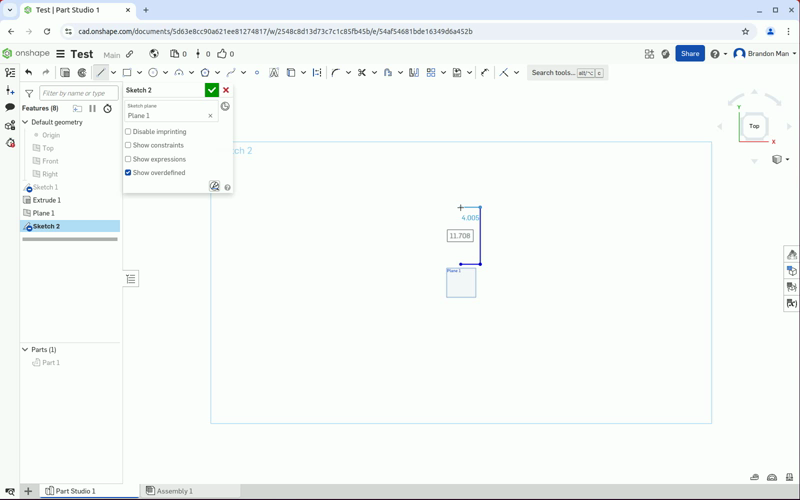
click(460, 207)
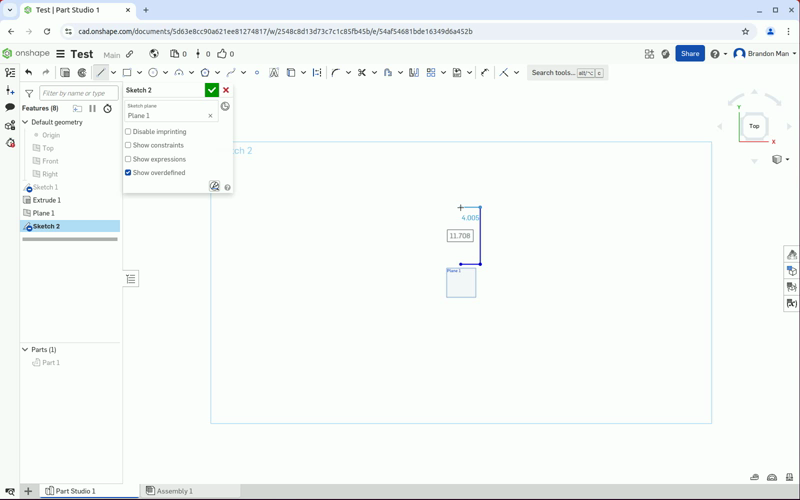
key_up(shift)
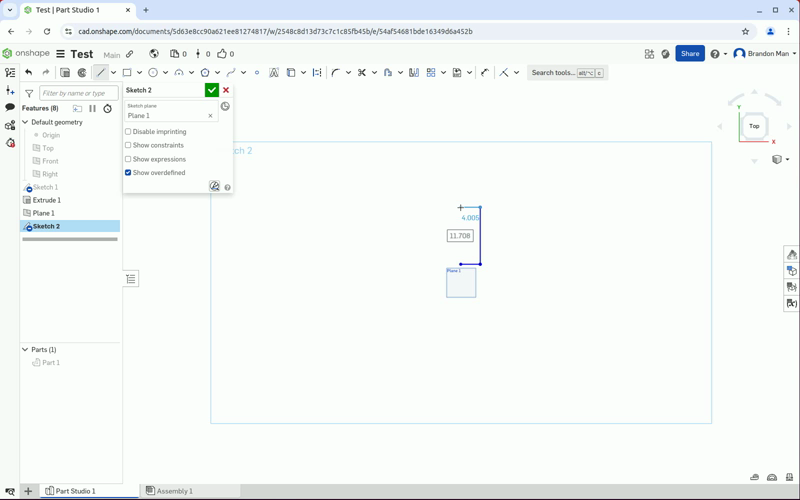
mouse_move(490, 207)
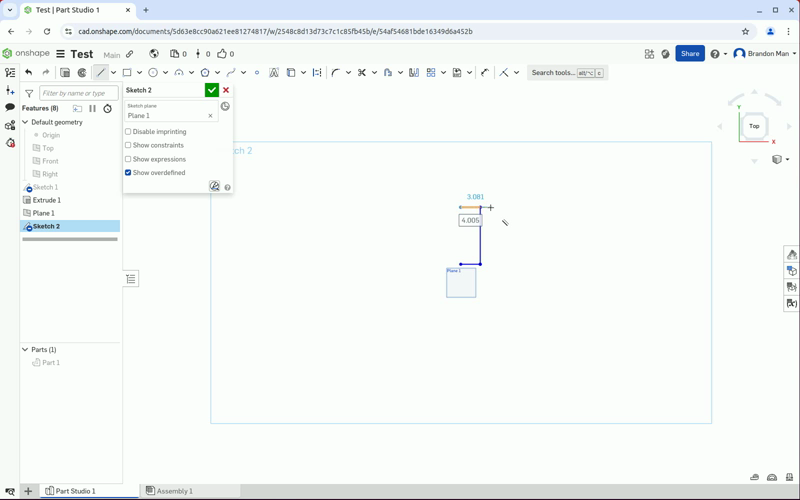
key_down(shift)
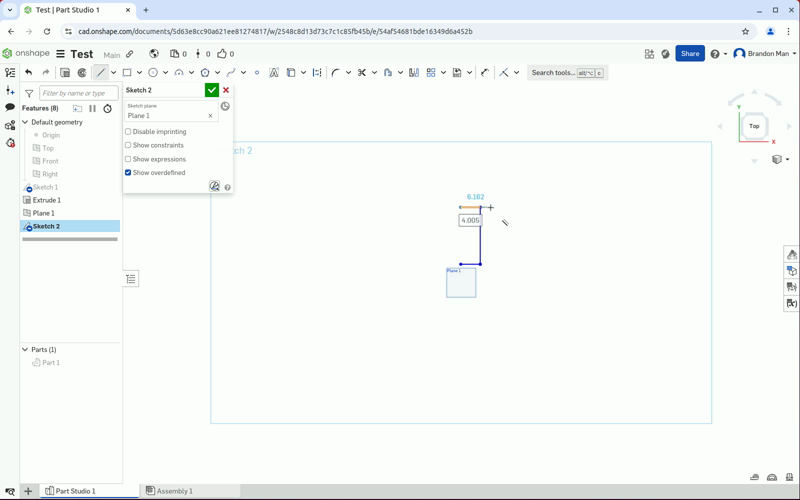
mouse_move(460, 264)
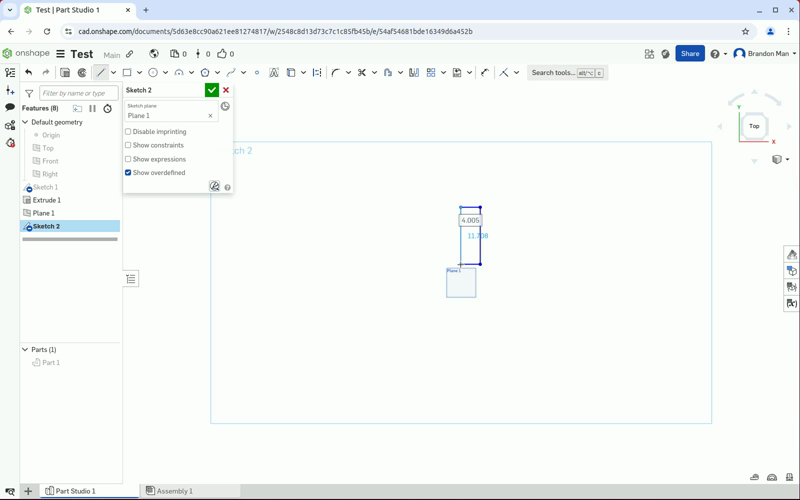
key_up(shift)
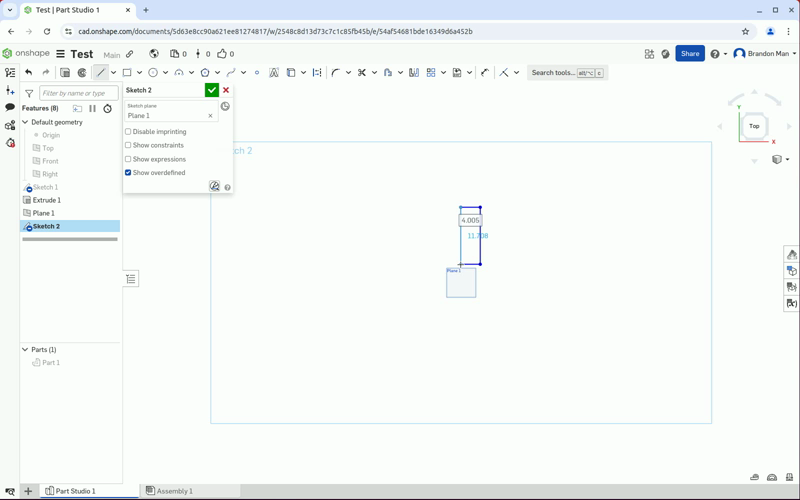
click(460, 264)
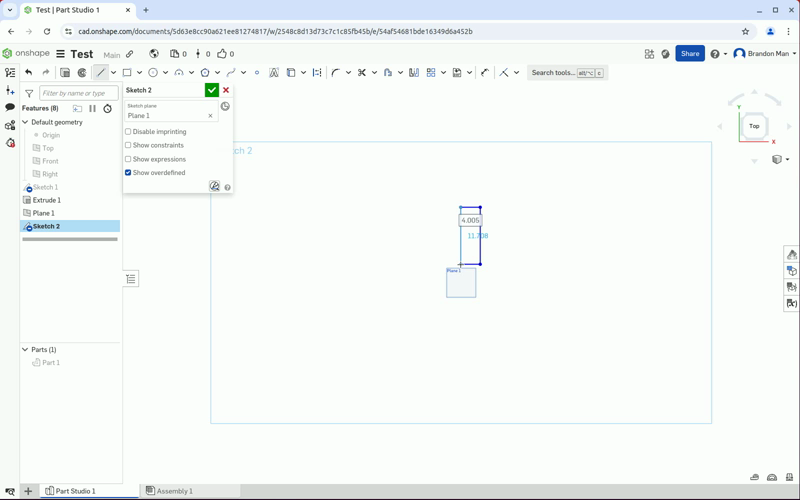
key(esc)
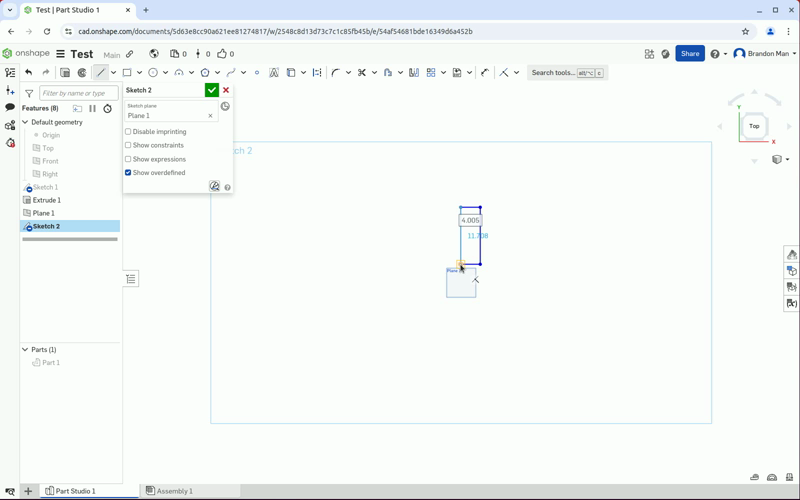
mouse_move(462, 237)
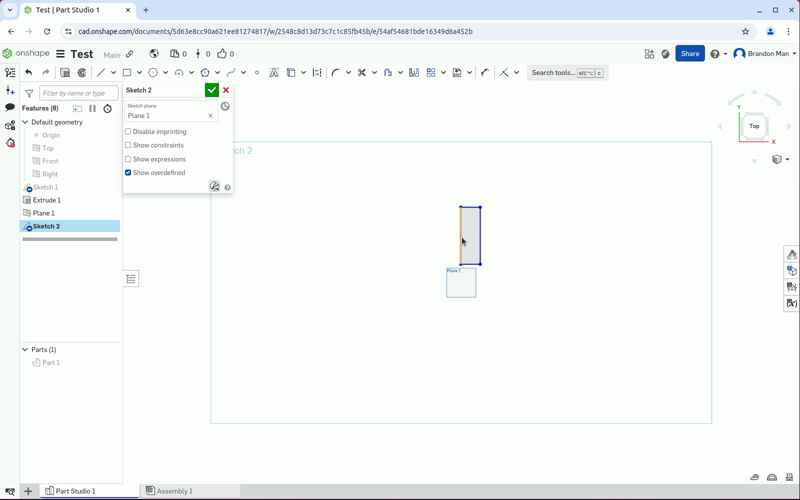
scroll(6)
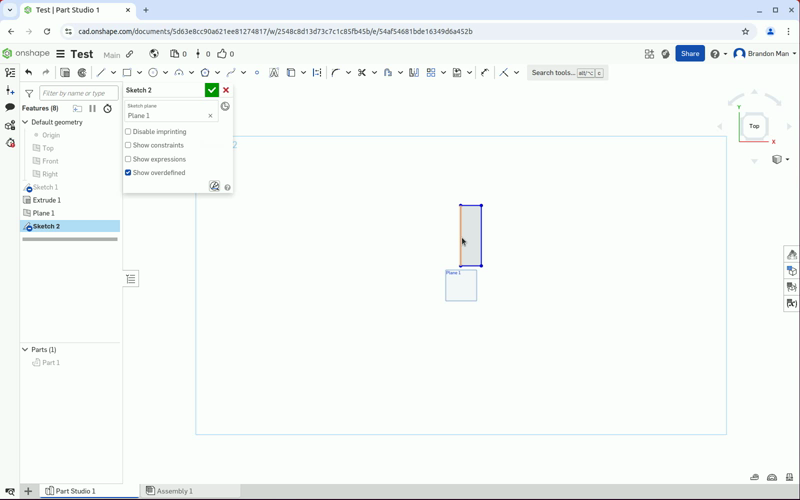
scroll(6)
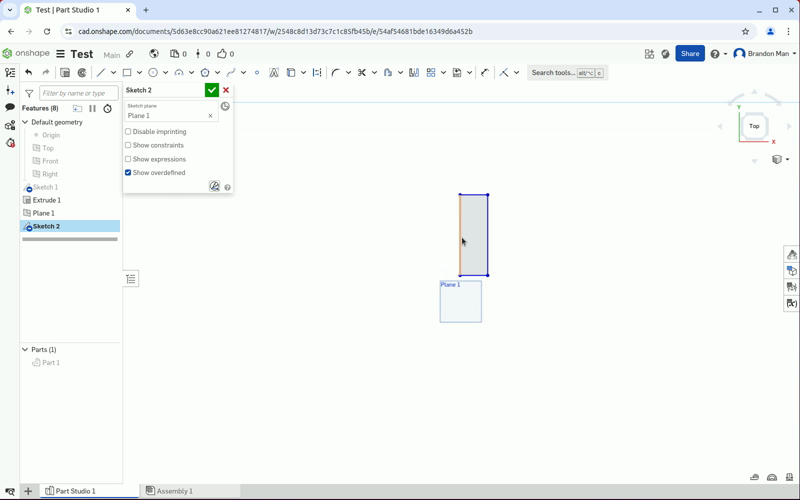
scroll(6)
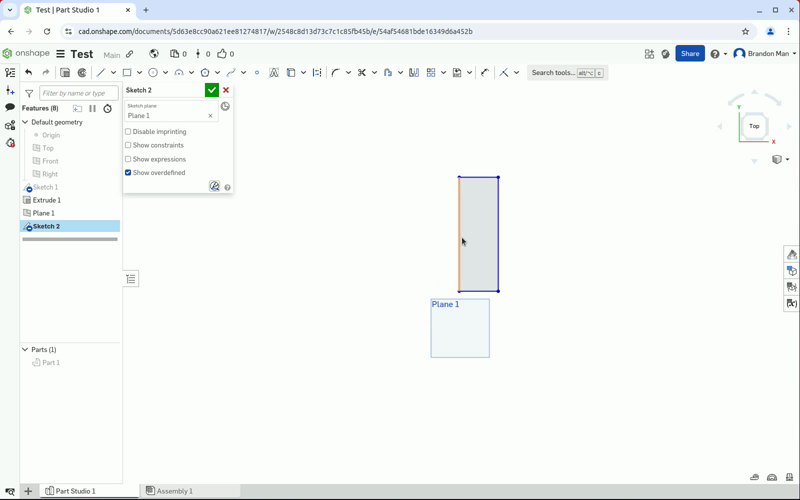
scroll(6)
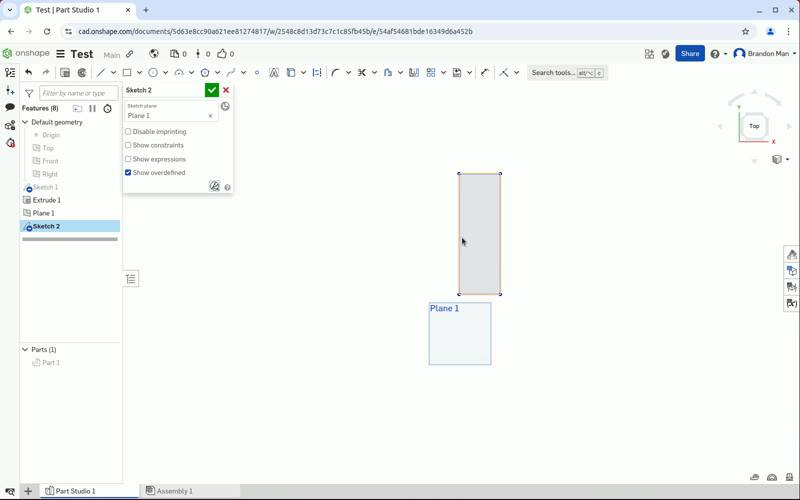
scroll(6)
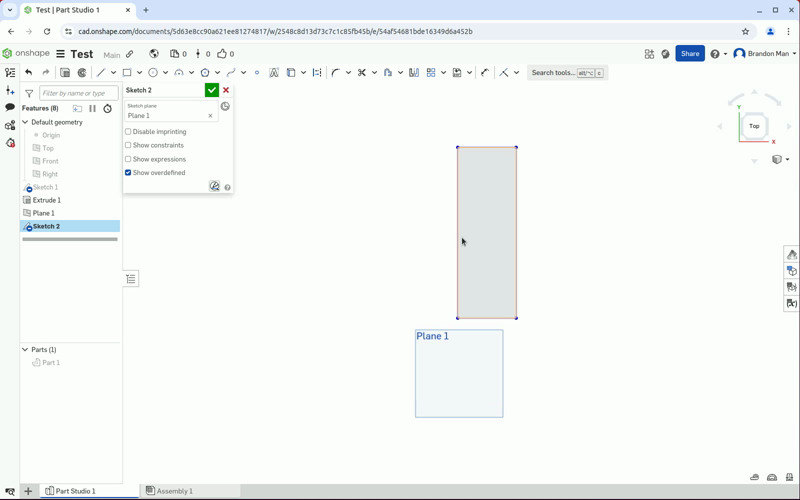
scroll(6)
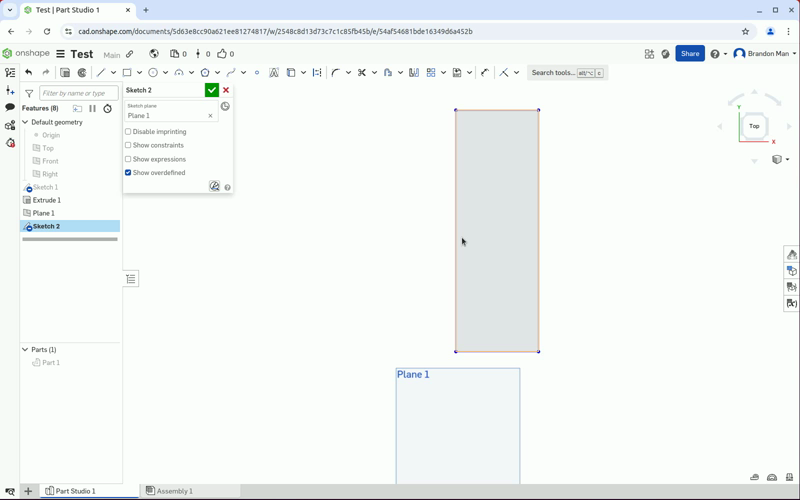
scroll(6)
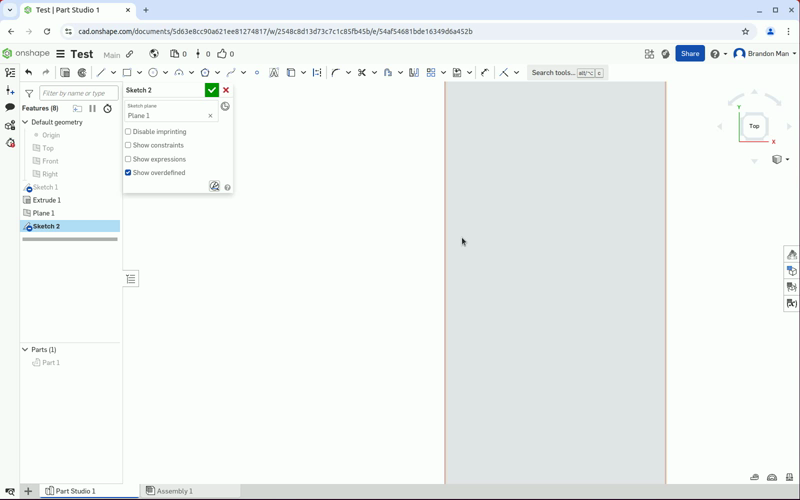
click(462, 237)
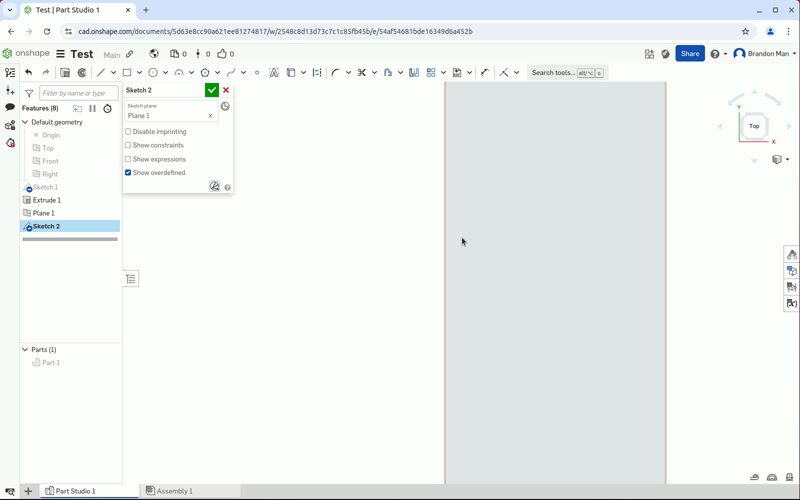
scroll(-6)
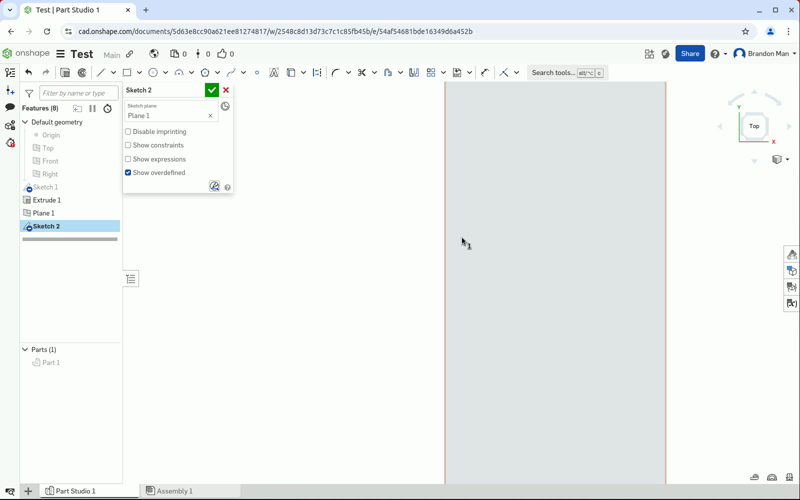
scroll(-6)
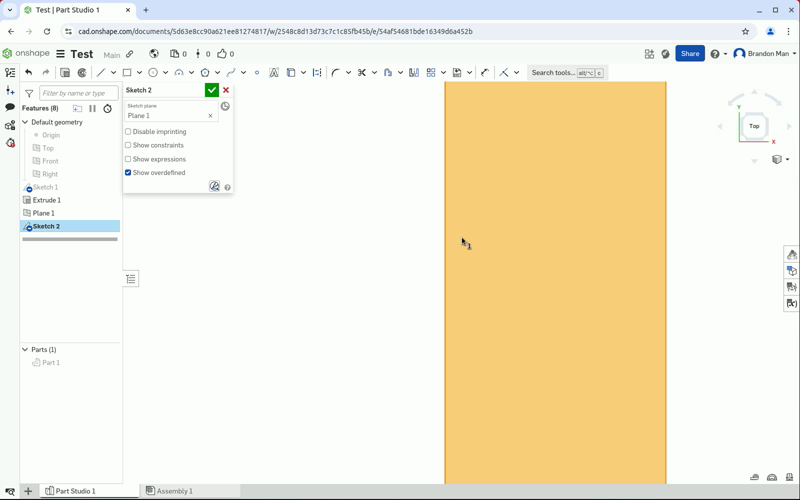
scroll(-6)
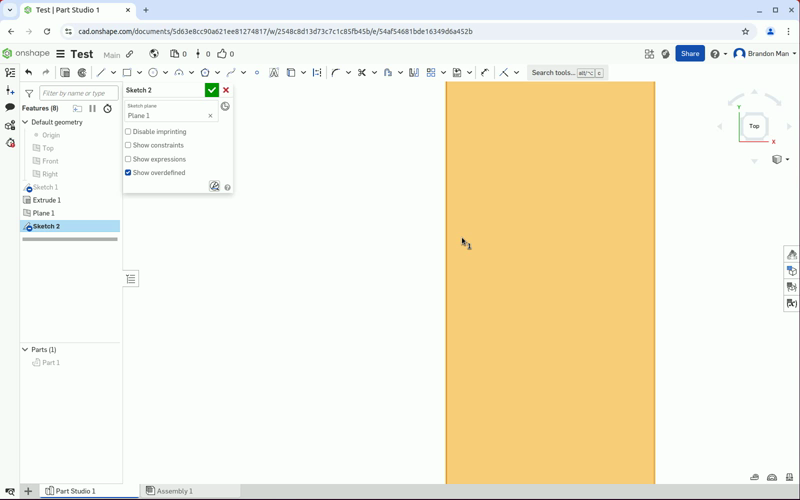
scroll(-6)
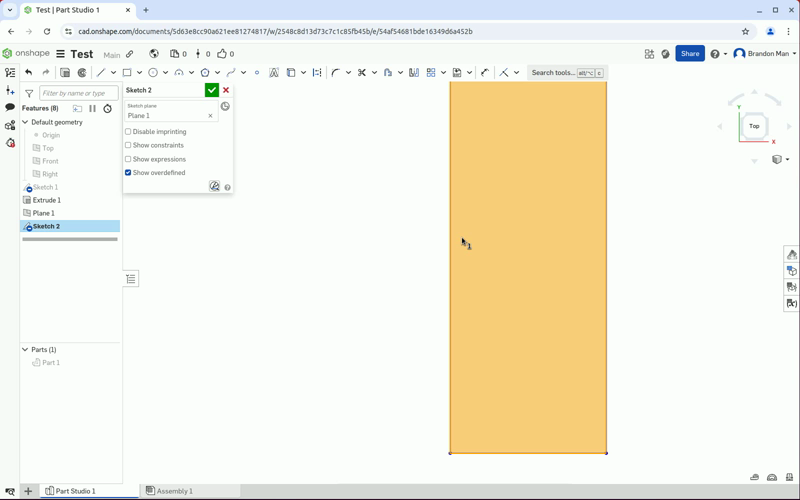
scroll(-6)
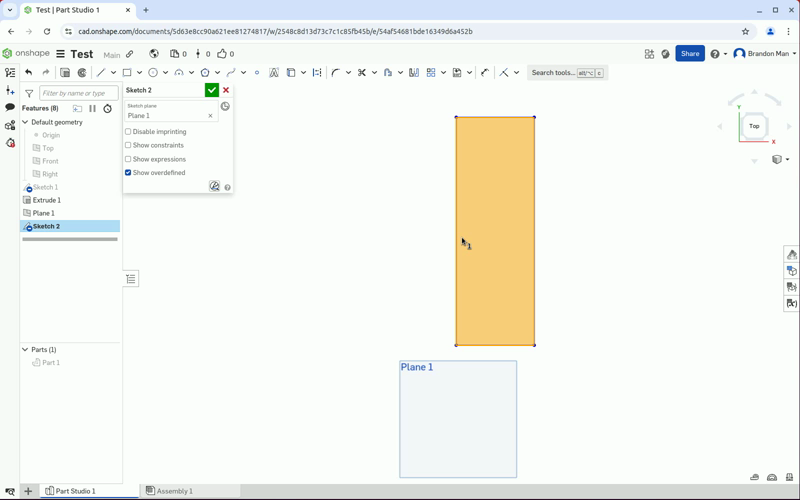
scroll(-6)
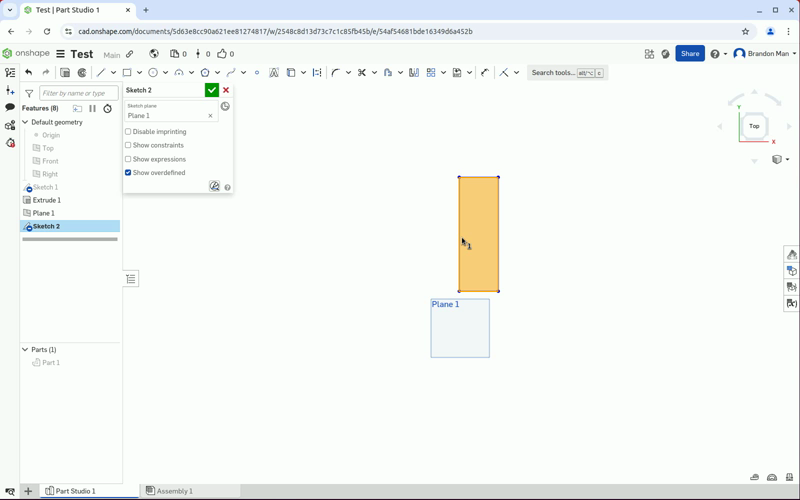
scroll(-6)
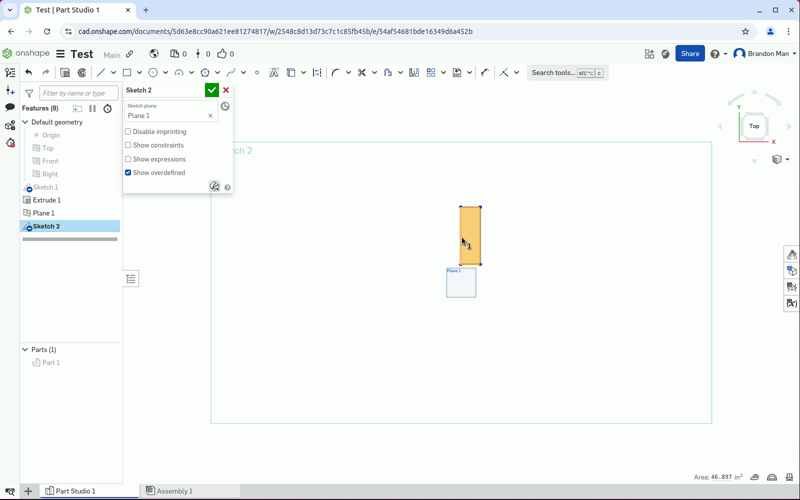
mouse_move(73, 352)
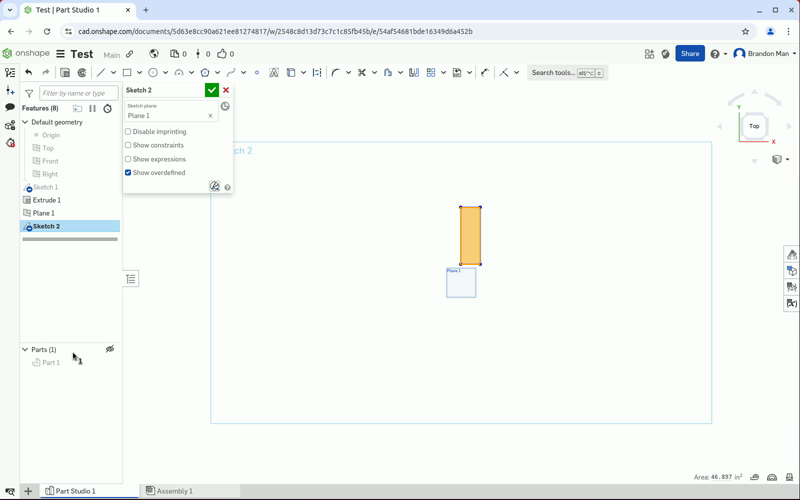
key(shift+y)
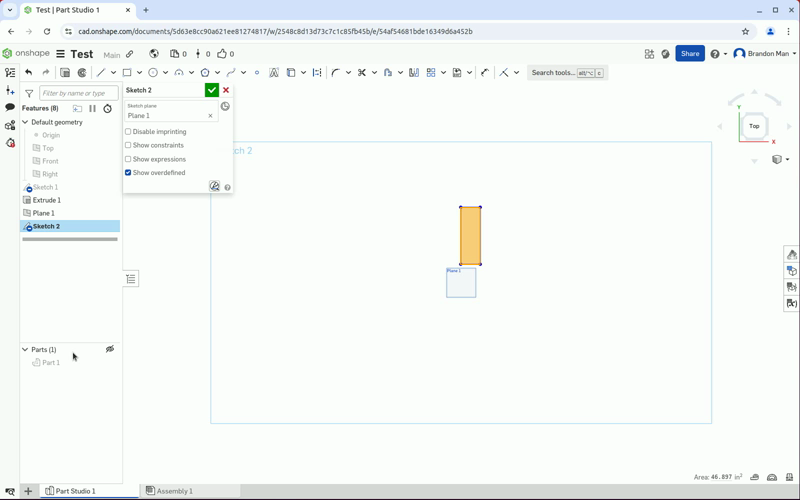
key(shift+e)
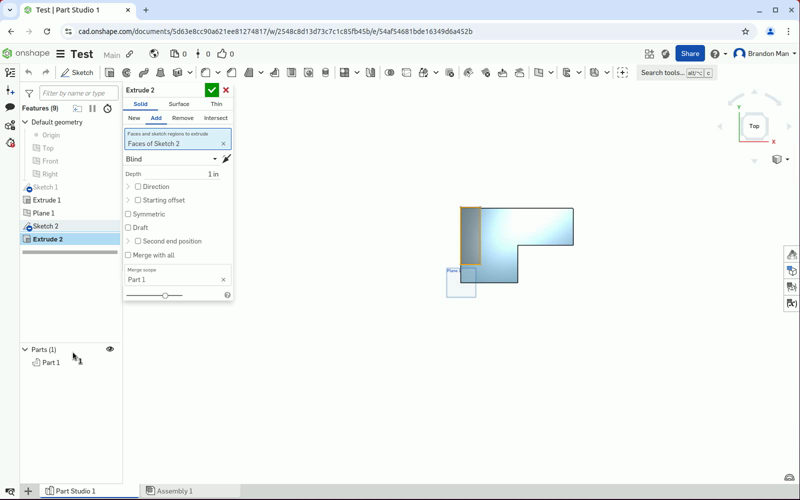
mouse_move(143, 106)
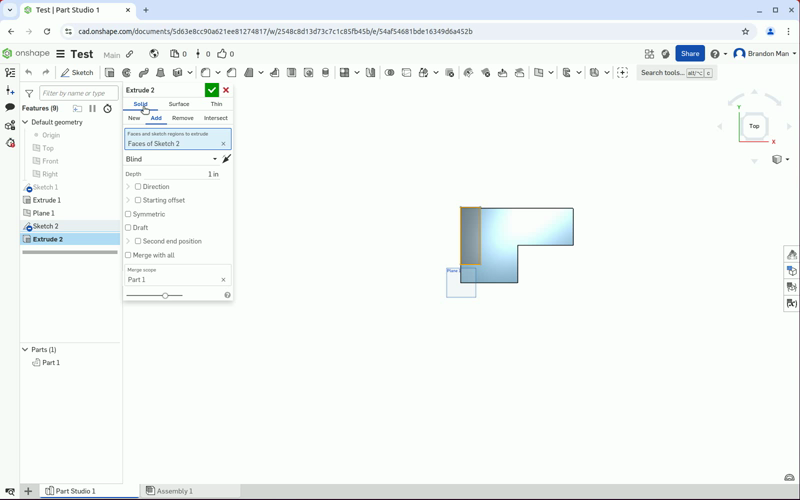
click(143, 106)
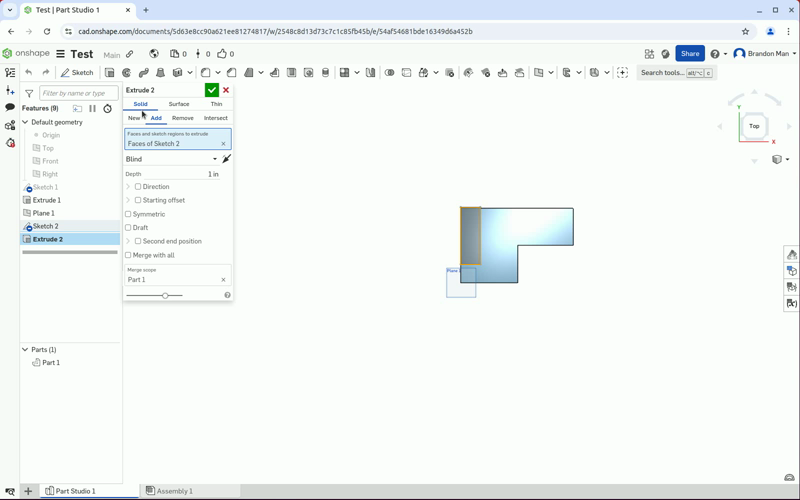
mouse_move(137, 120)
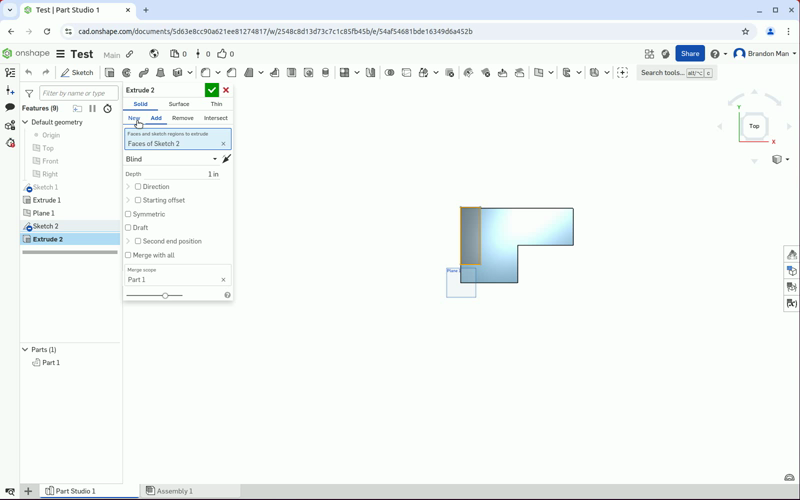
click(137, 120)
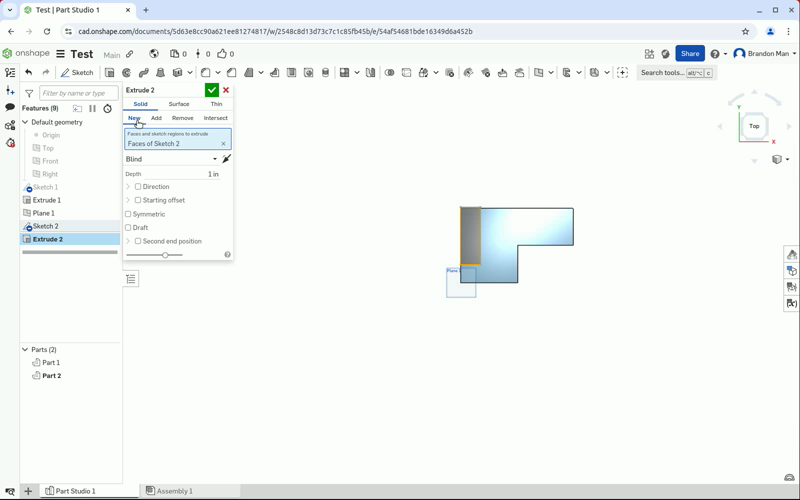
key(tab, 4)
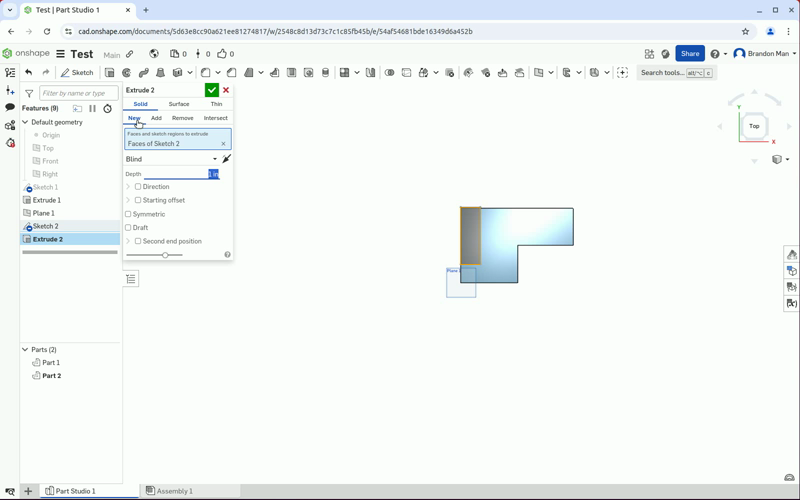
text(7.703)
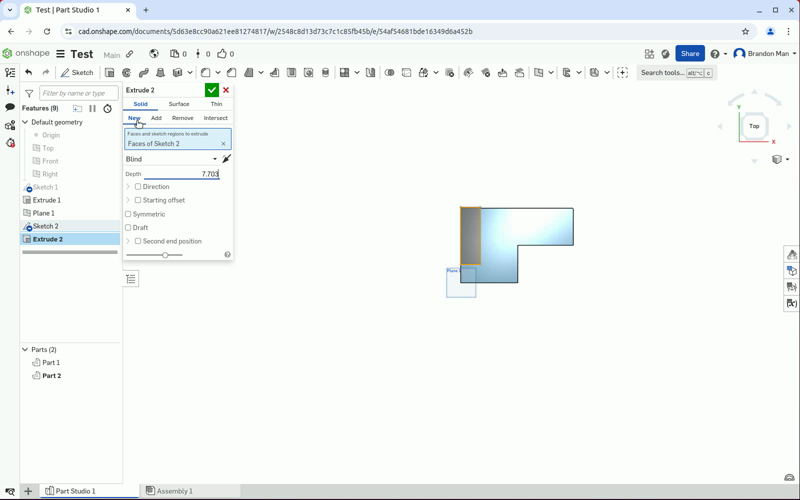
key(enter)
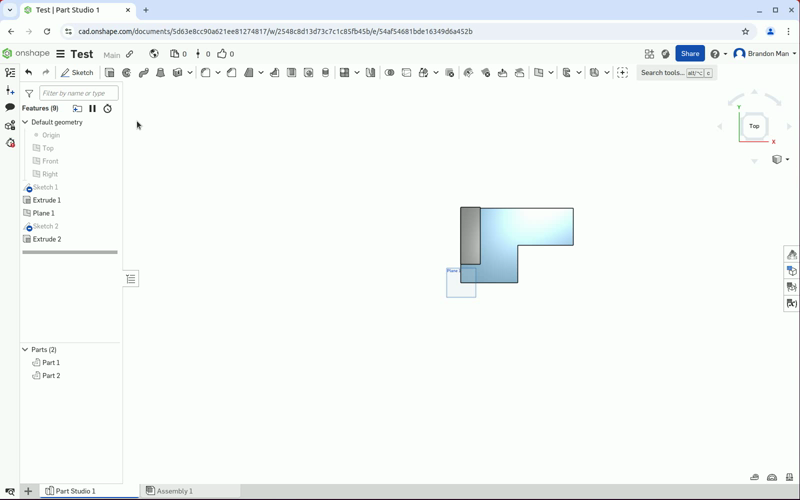
key(shift+h)
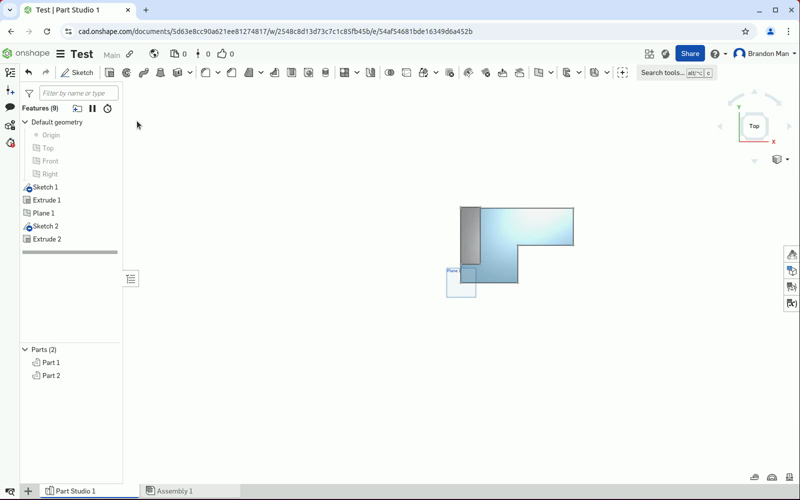
key(shift+h)
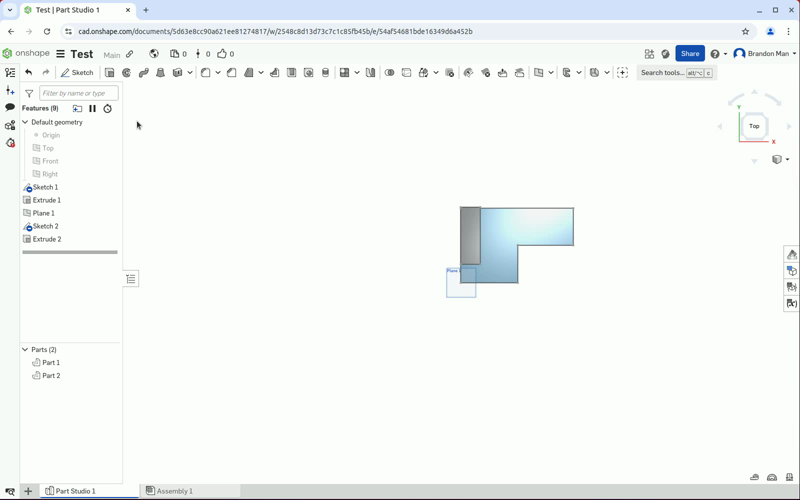
key(shift+7)
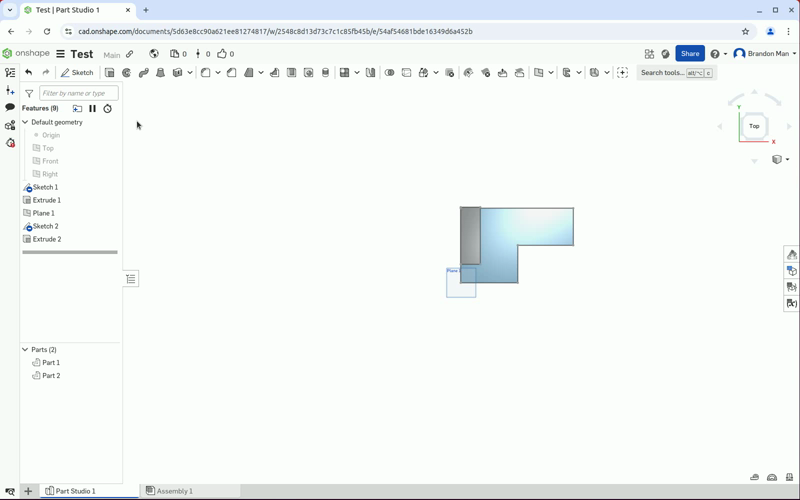
key(up, 3)
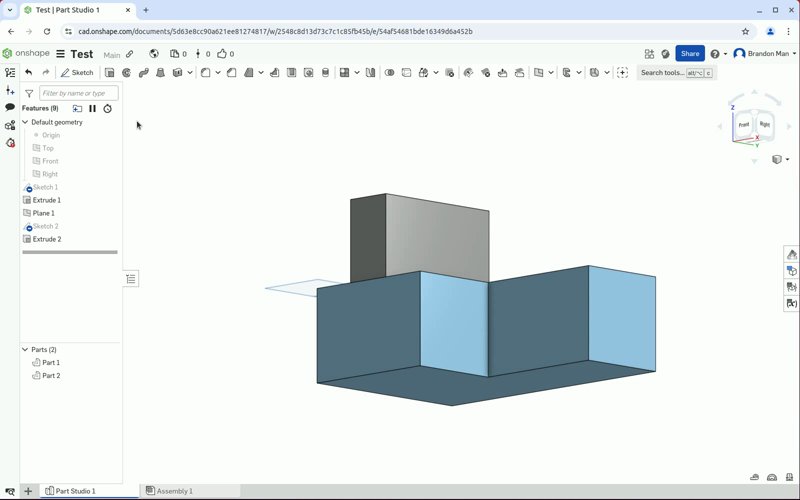
key(left, 3)
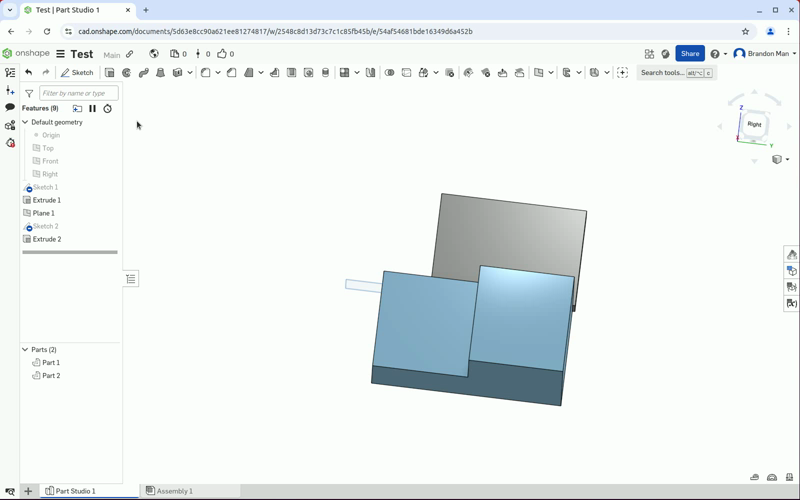
key(right, 3)
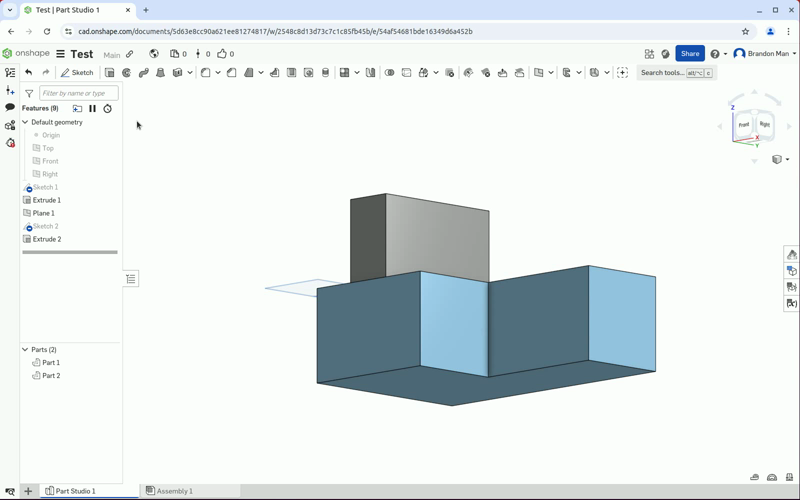
key(down, 3)
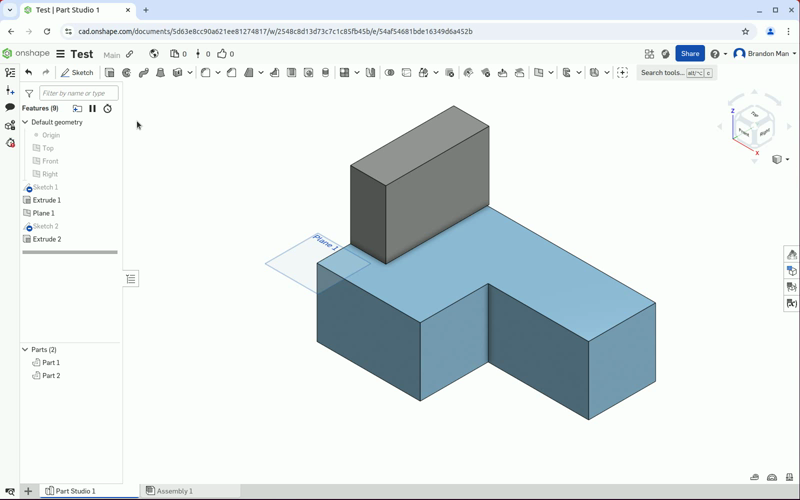
mouse_move(73, 189)
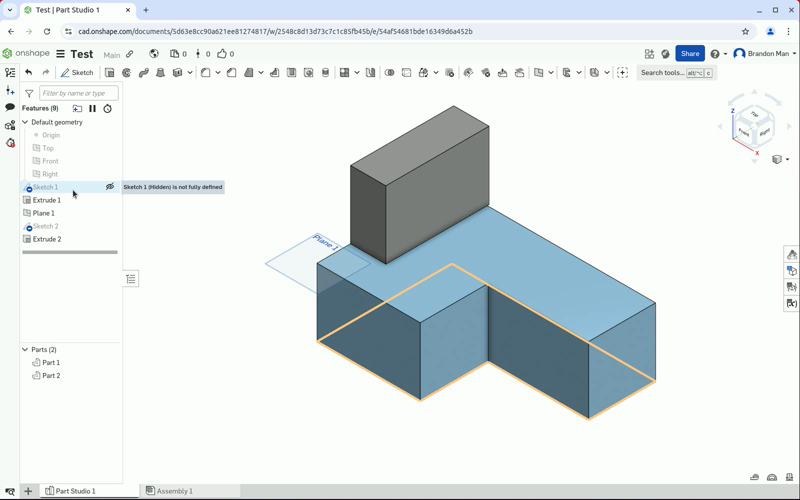
click(73, 189)